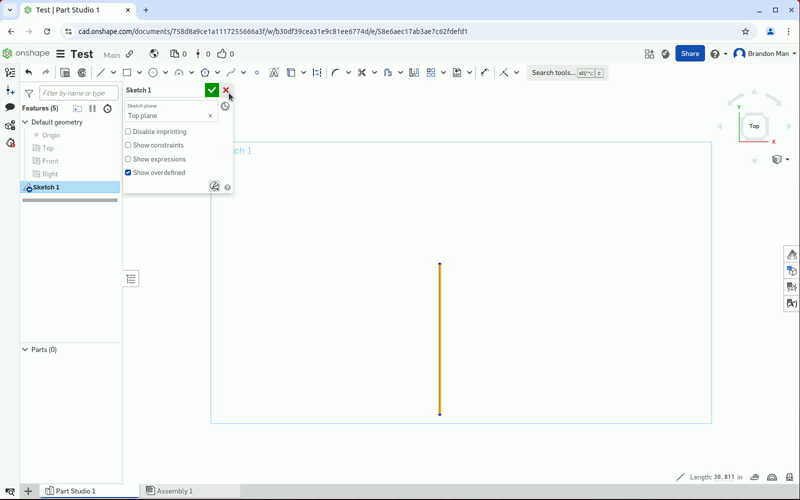
key(shift+h)
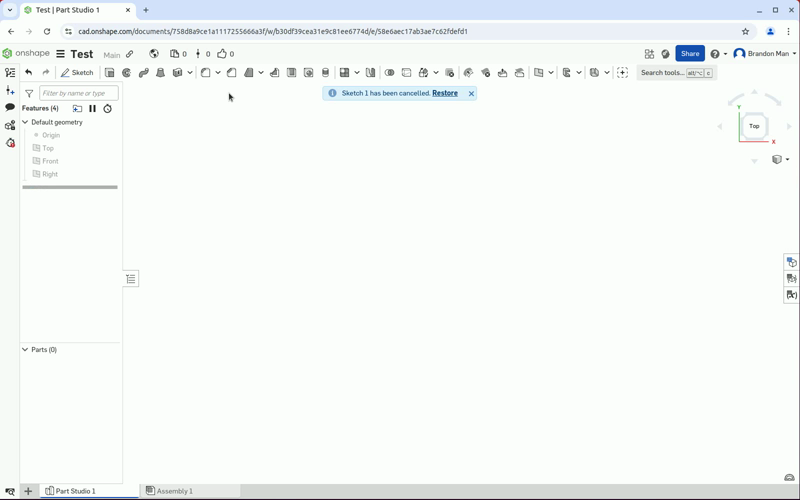
mouse_move(73, 352)
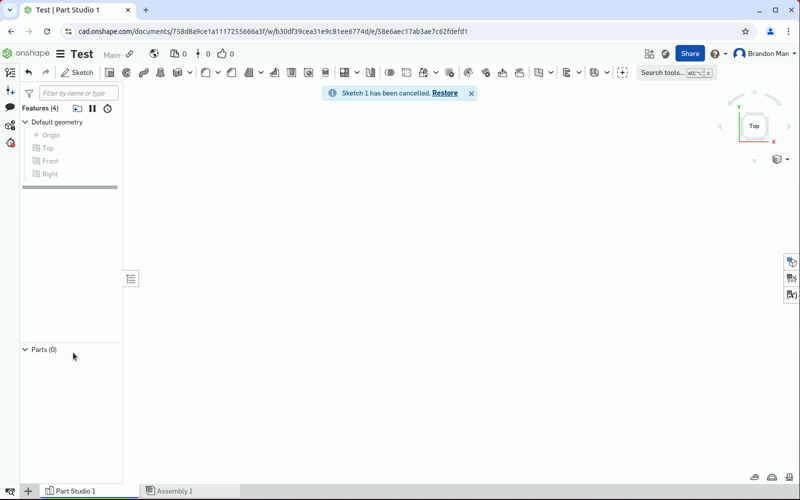
key(y)
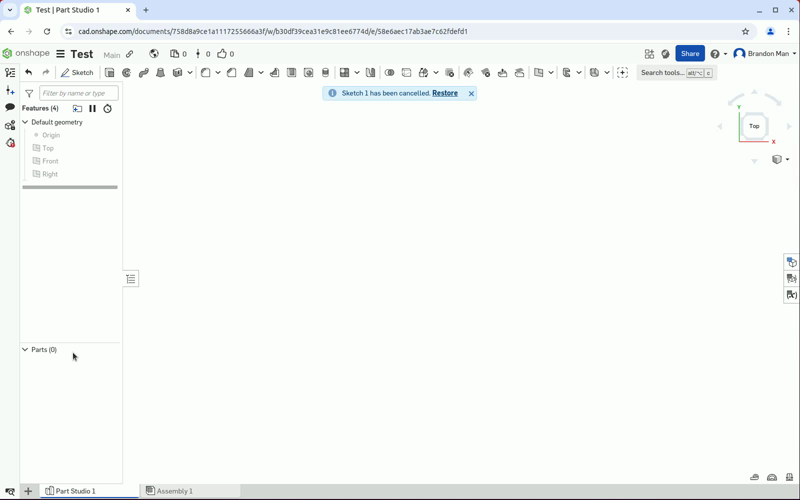
key(shift+p)
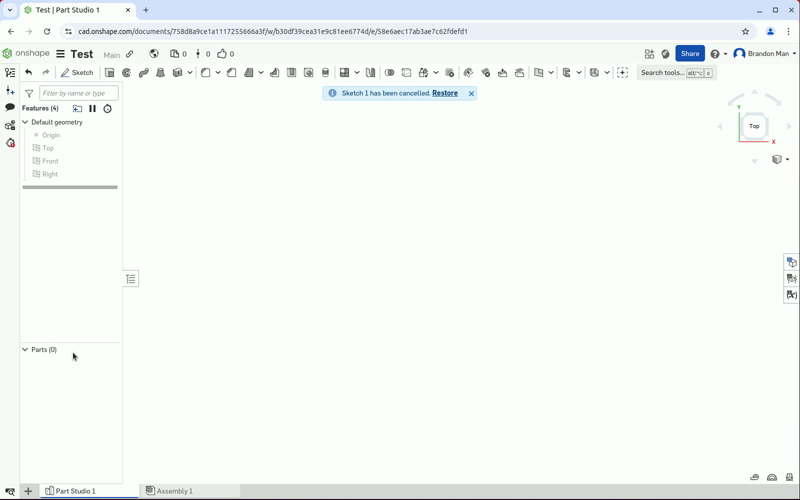
key(space)
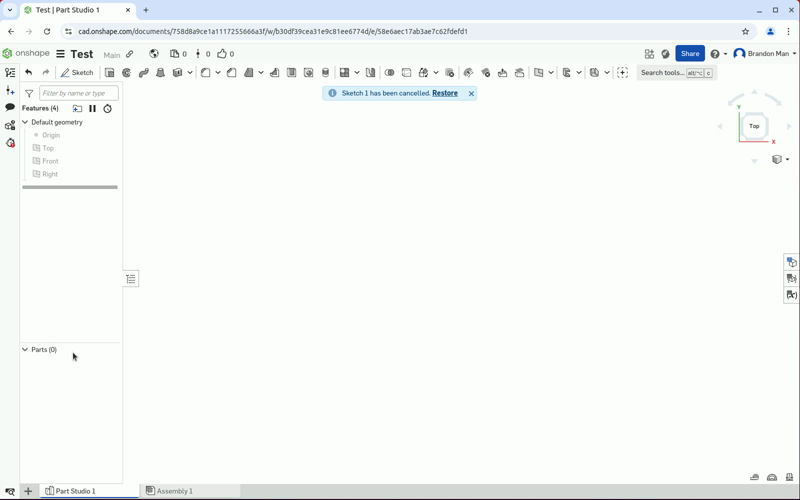
key_down(shift)
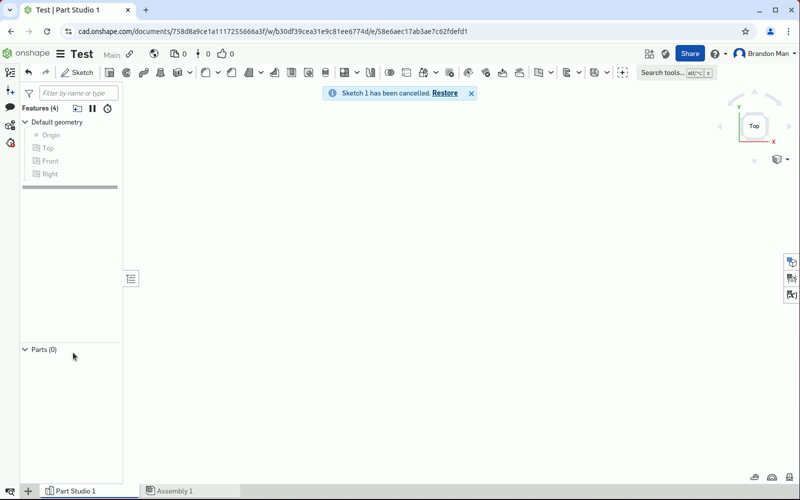
key(up)
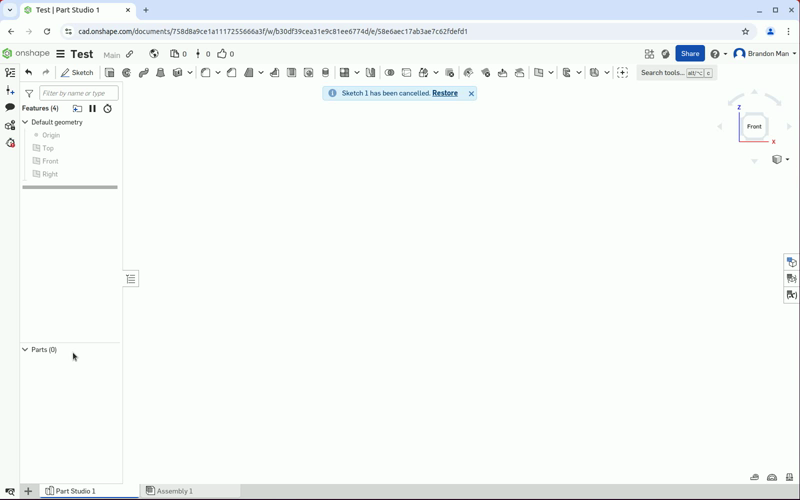
key_up(shift)
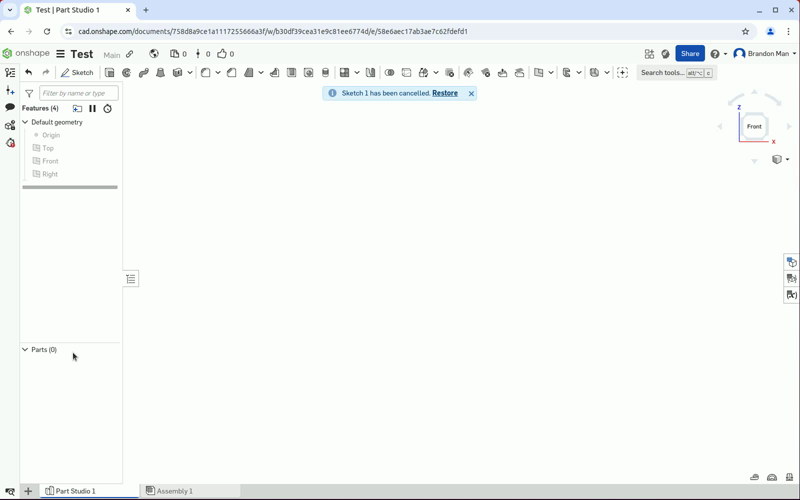
mouse_move(73, 352)
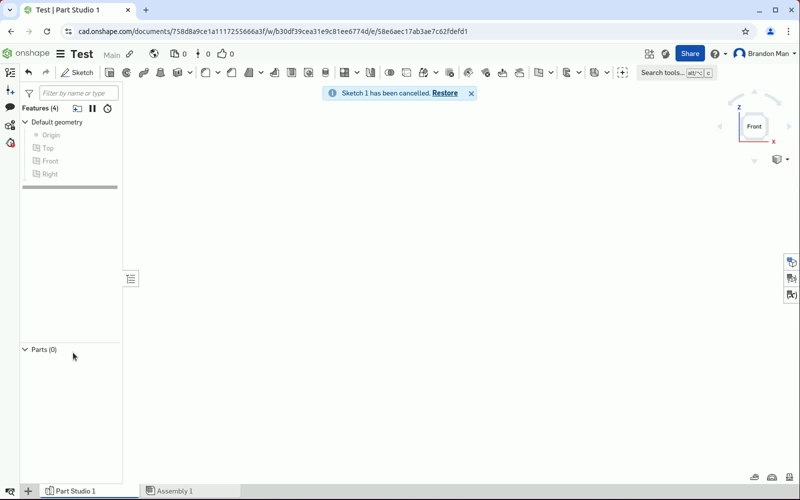
key(shift+y)
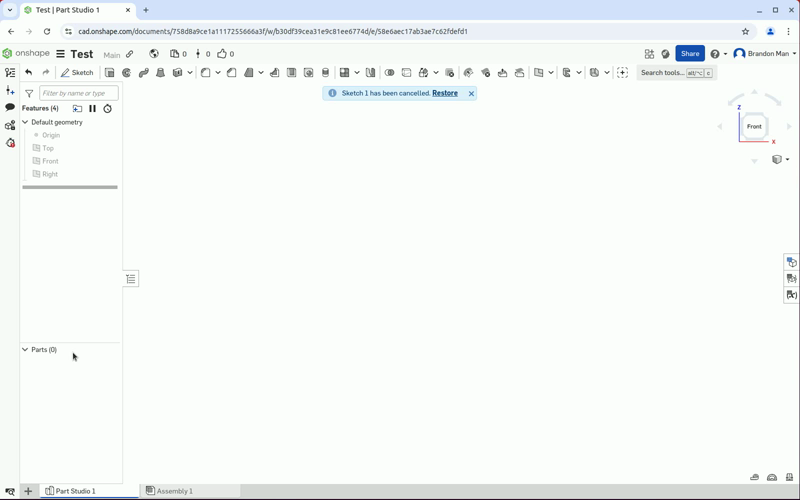
key(shift+s)
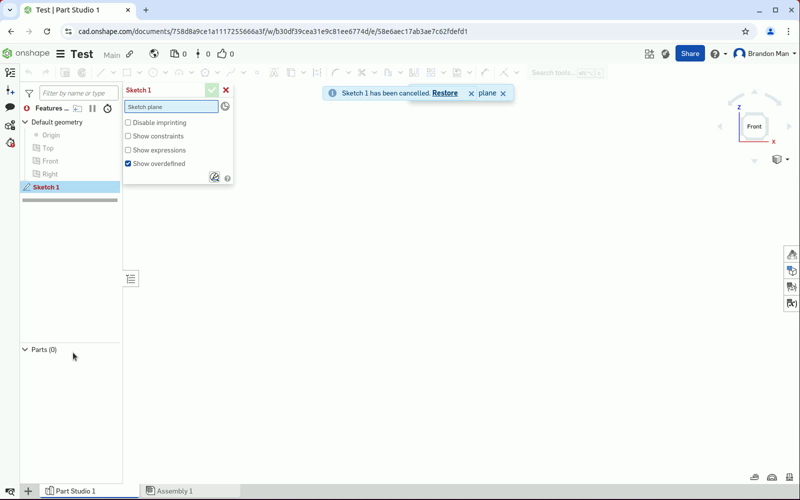
mouse_move(73, 163)
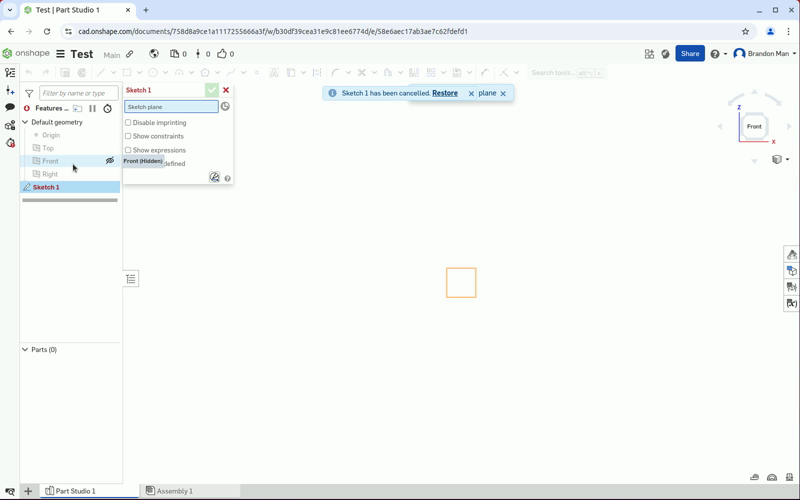
click(73, 163)
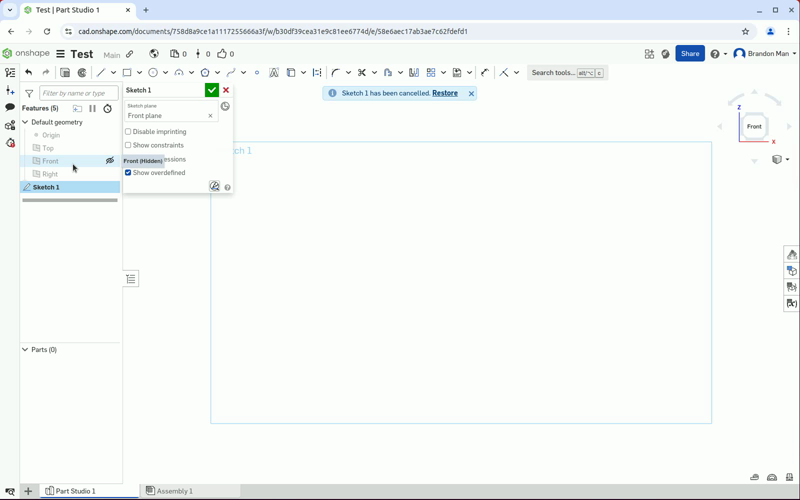
mouse_move(73, 352)
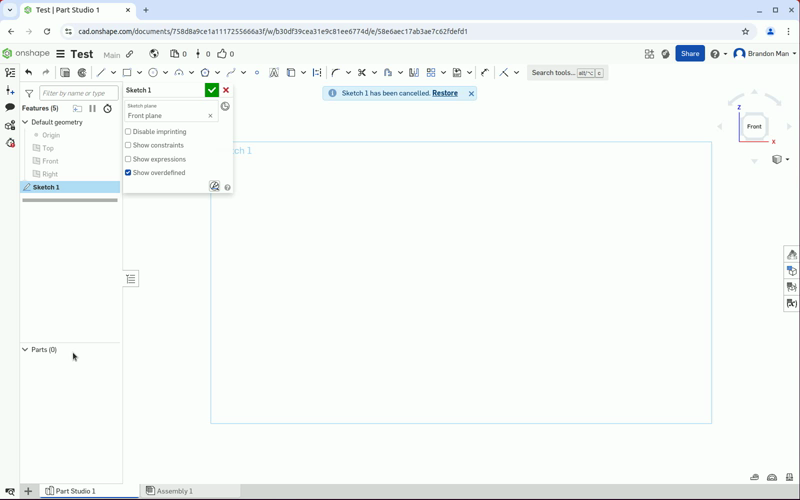
key(y)
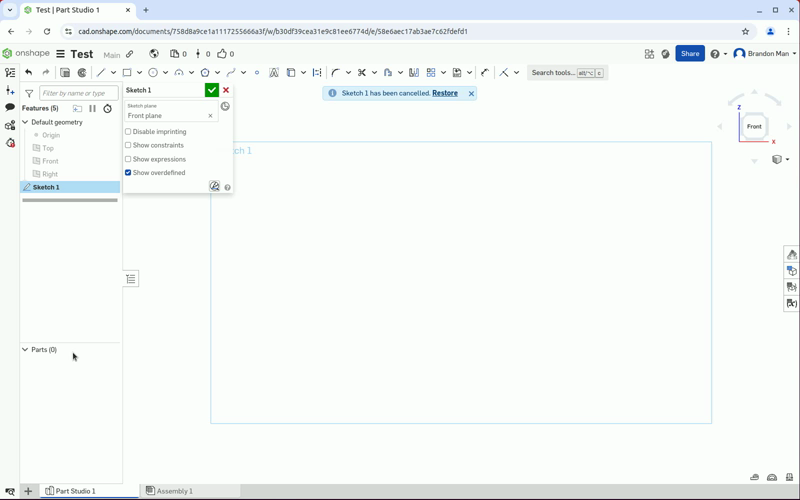
key(l)
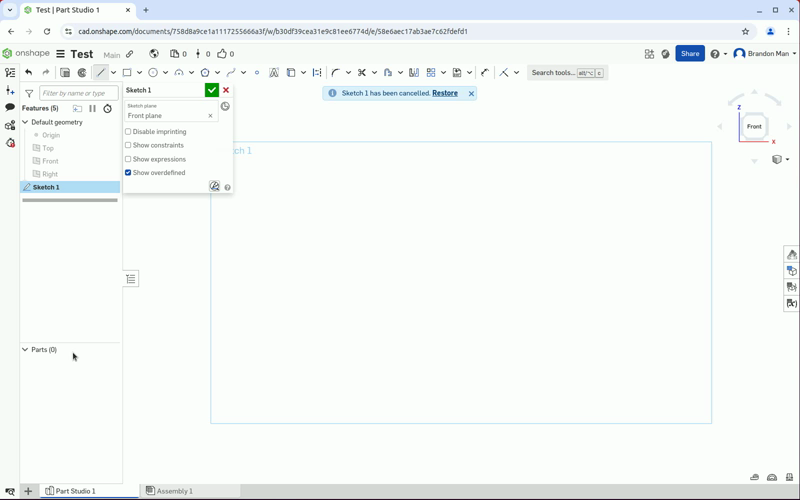
key_down(shift)
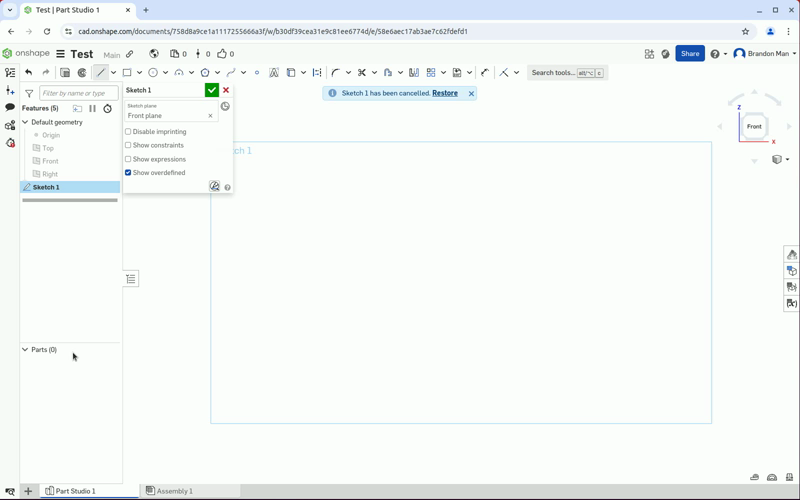
mouse_move(404, 339)
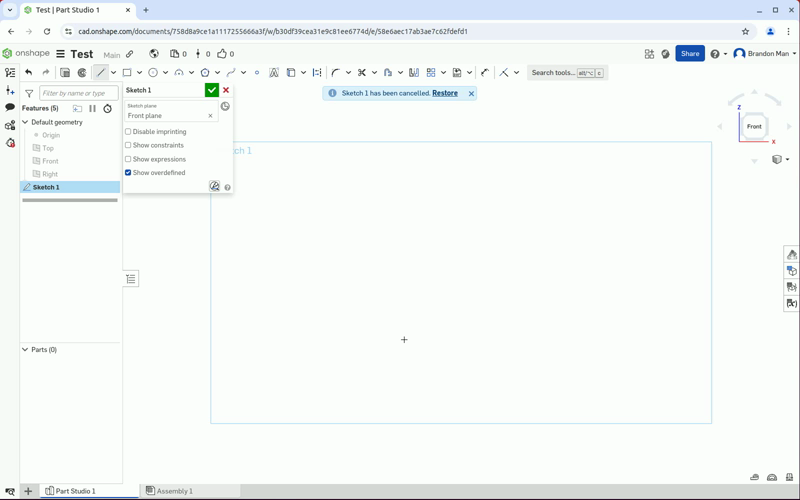
click(404, 339)
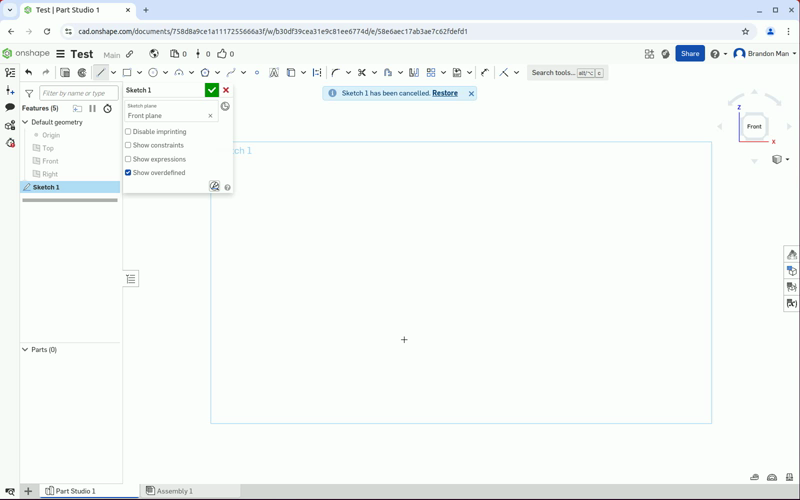
key_up(shift)
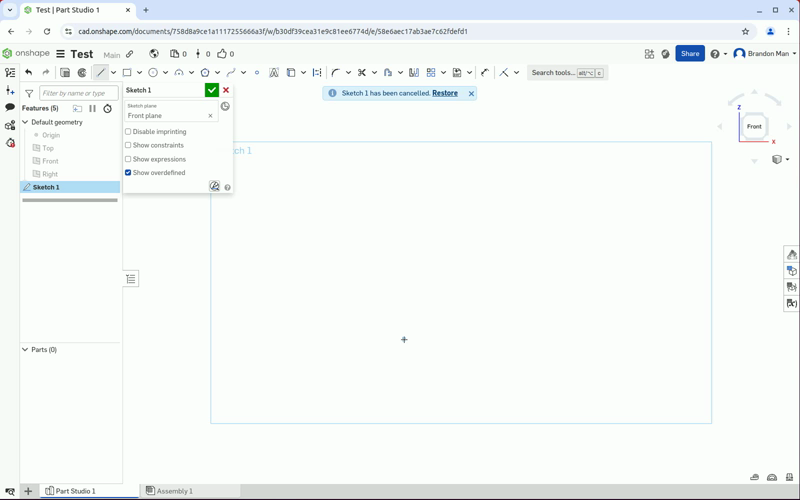
key_down(shift)
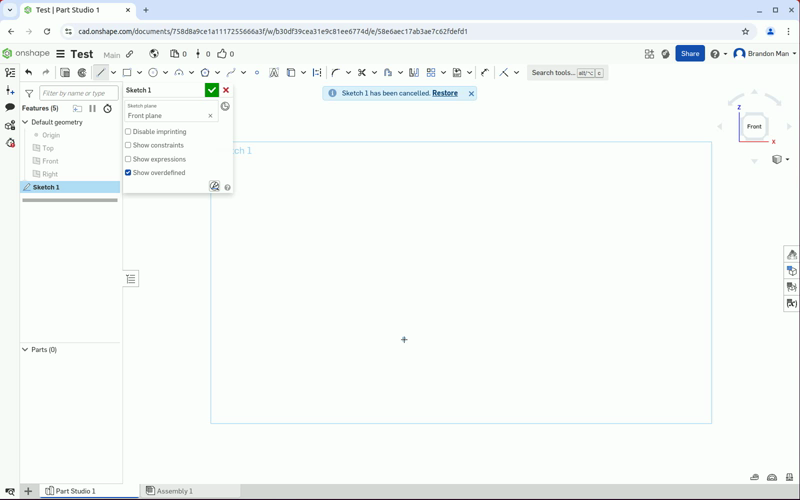
mouse_move(516, 339)
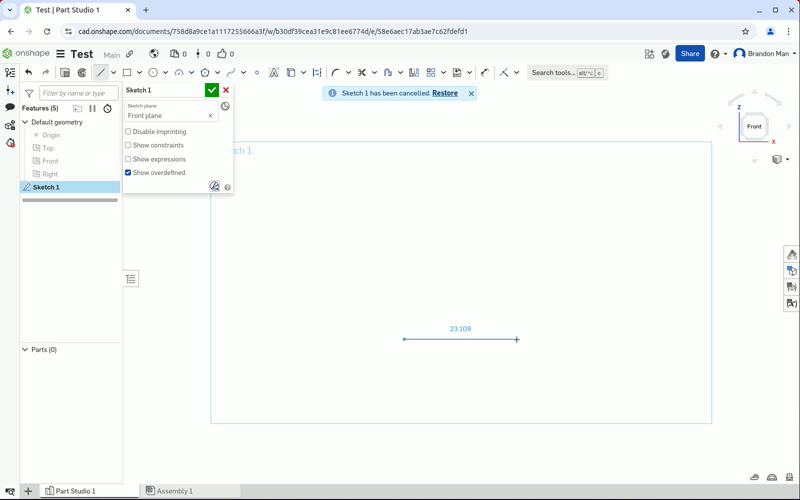
click(516, 339)
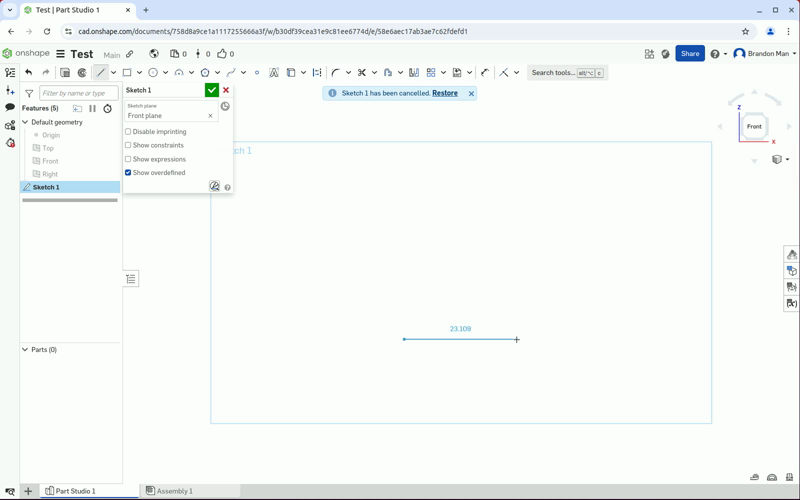
key_up(shift)
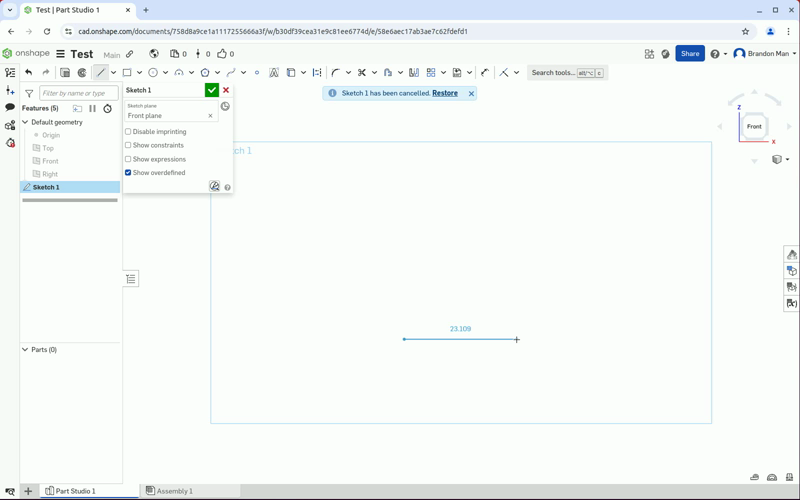
key_down(shift)
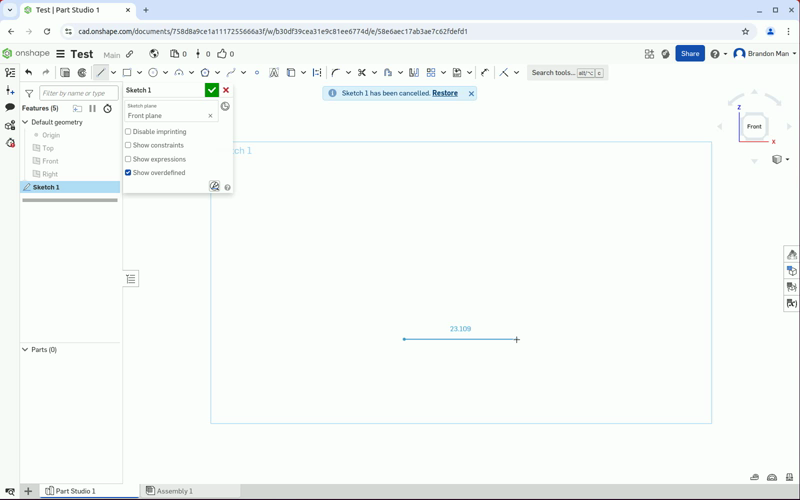
mouse_move(516, 226)
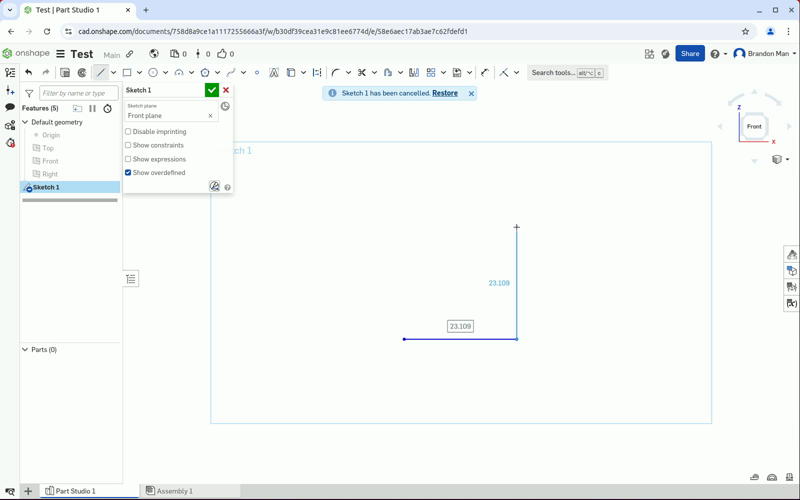
click(516, 226)
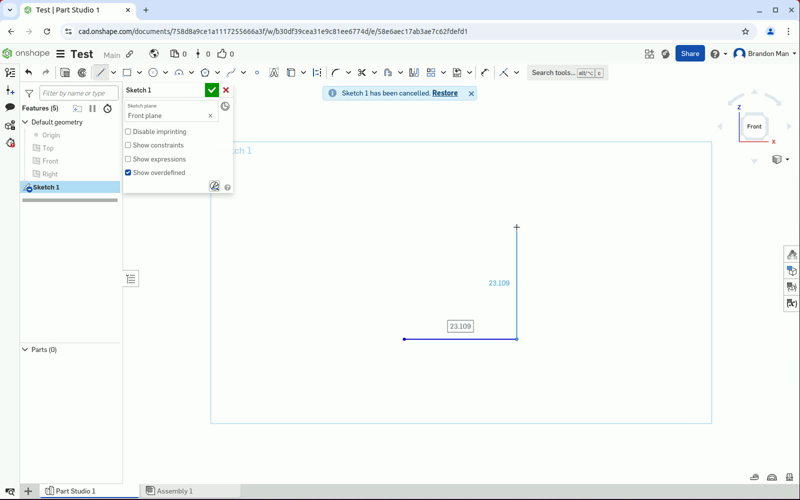
key_up(shift)
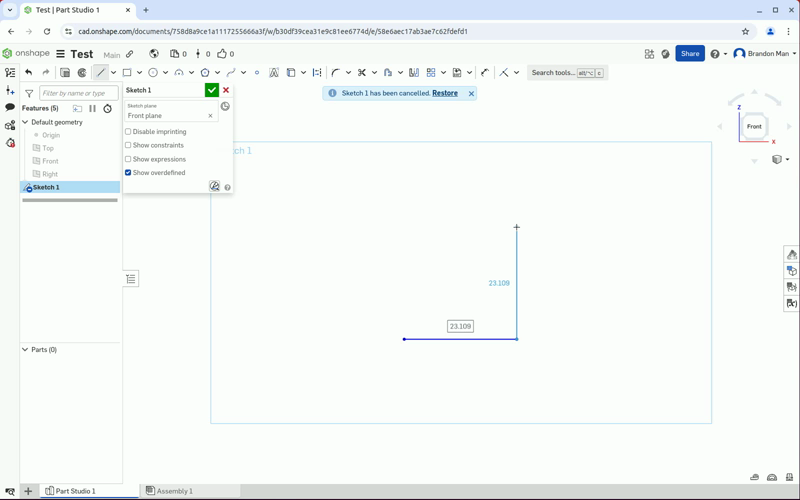
key_down(shift)
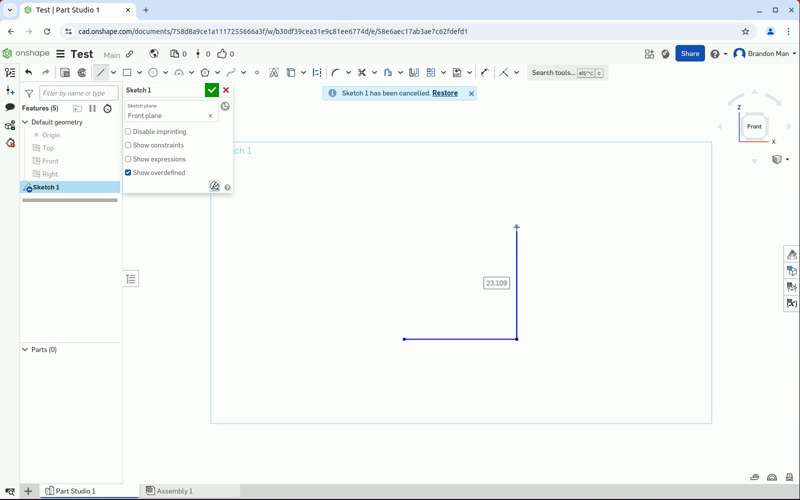
mouse_move(404, 226)
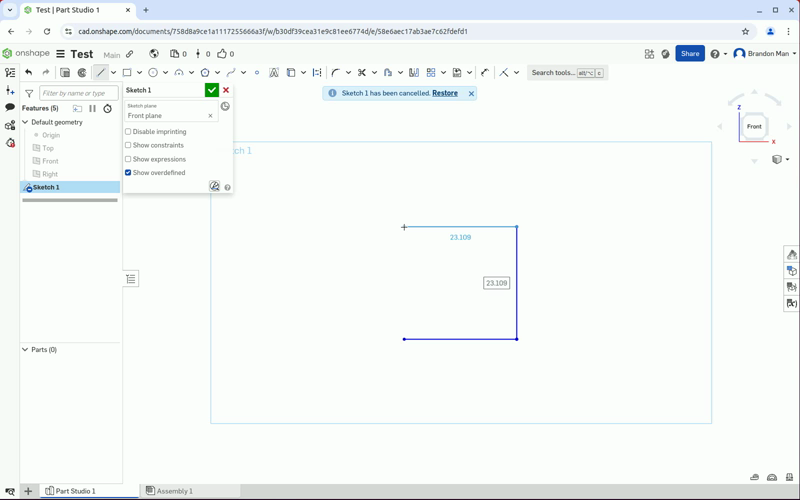
click(404, 226)
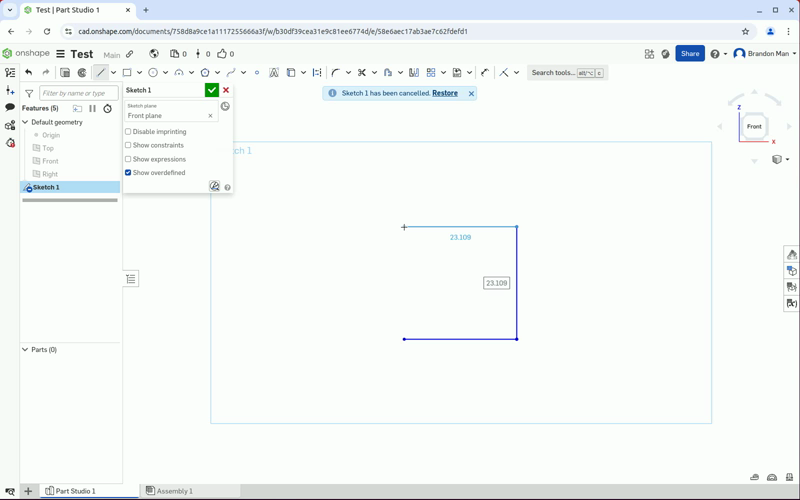
key_up(shift)
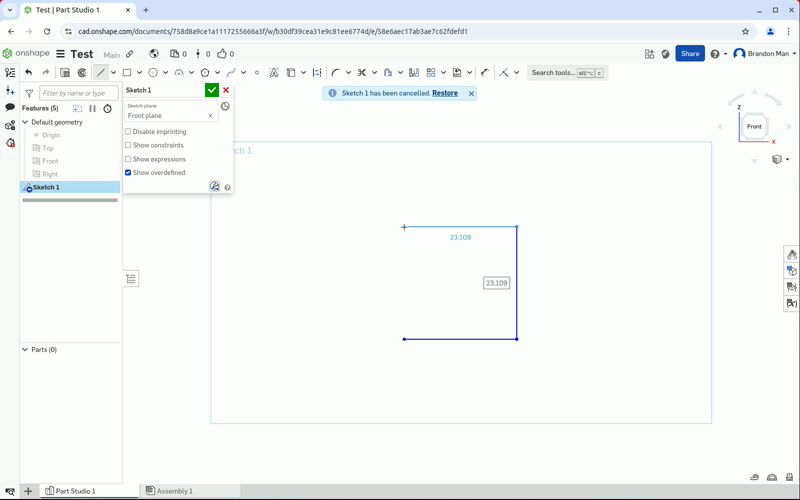
key_down(shift)
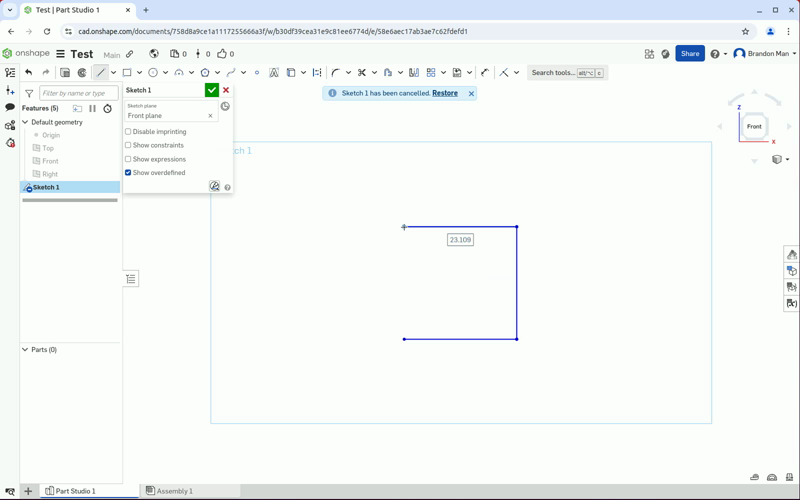
mouse_move(404, 339)
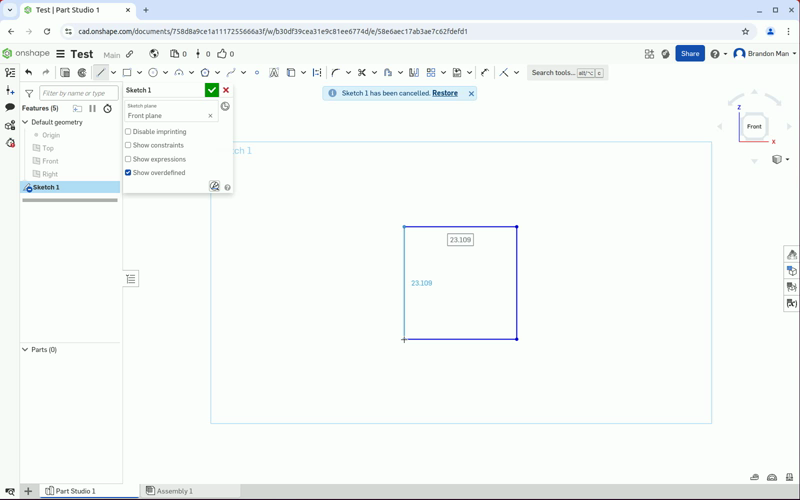
key_up(shift)
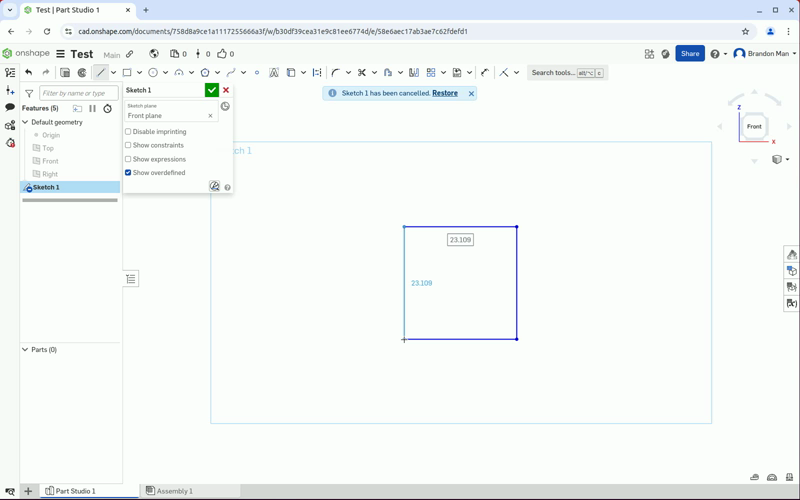
click(404, 339)
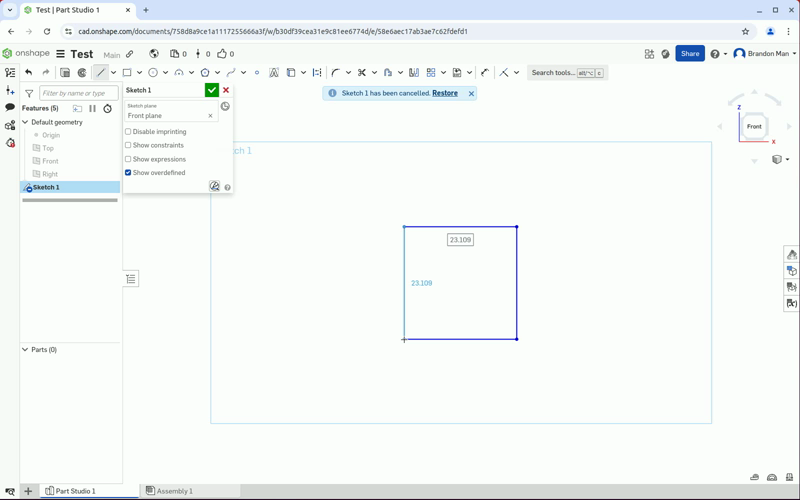
key(esc)
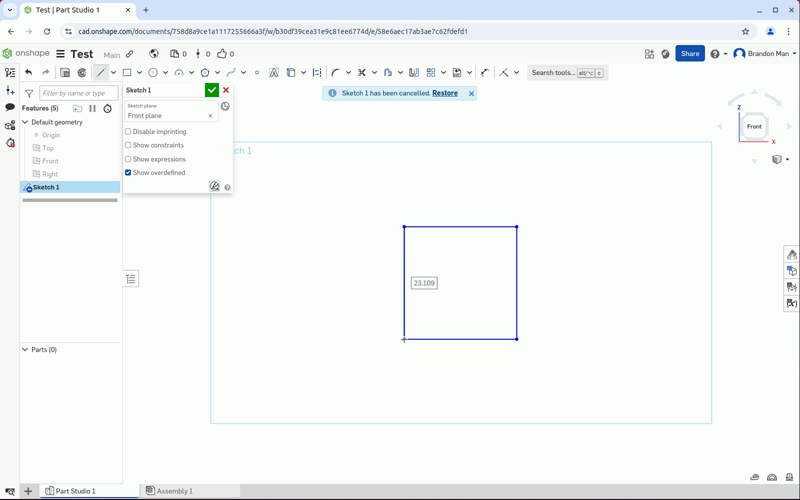
mouse_move(420, 312)
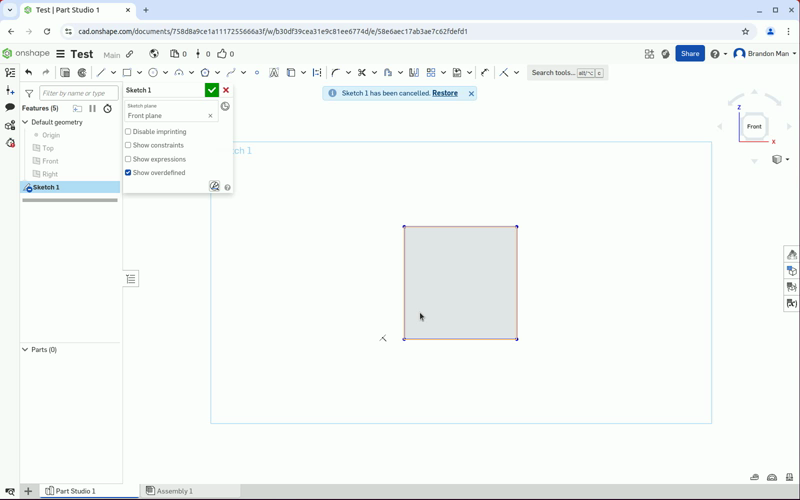
click(420, 312)
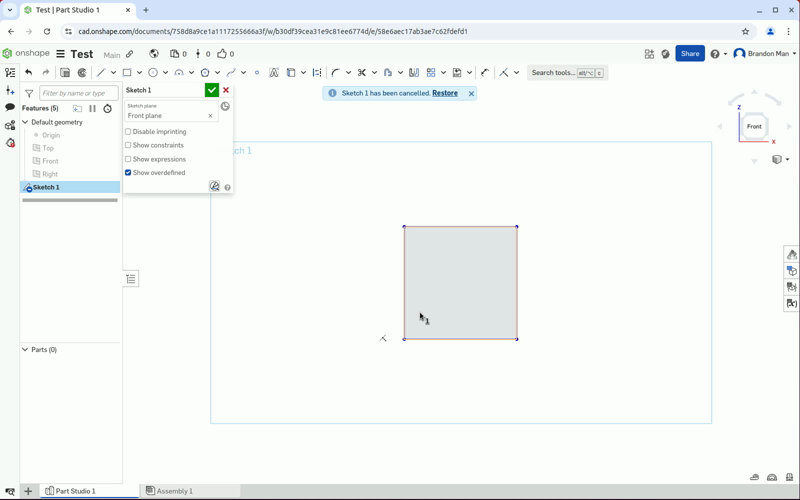
mouse_move(73, 352)
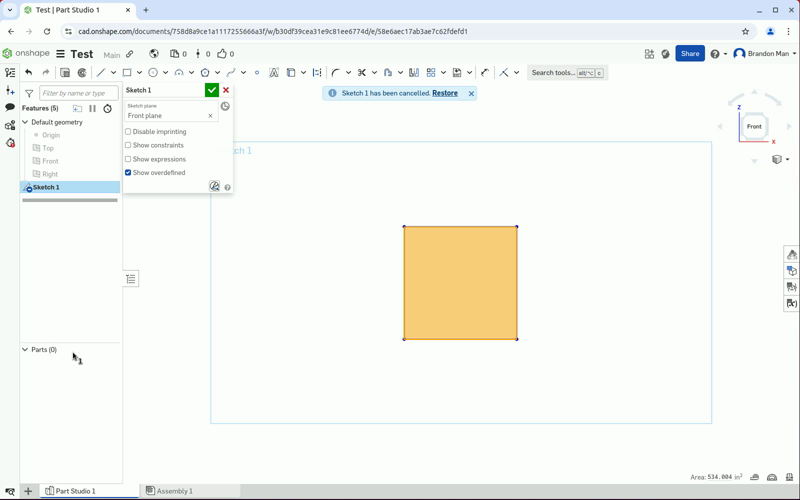
key(shift+y)
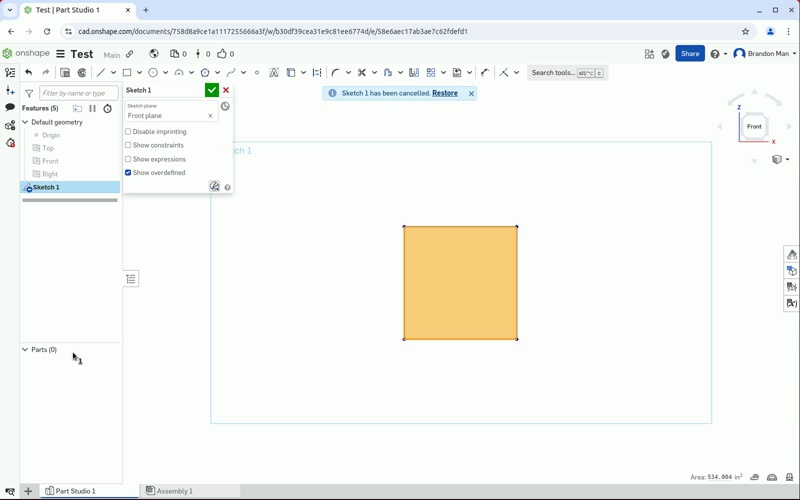
key(shift+e)
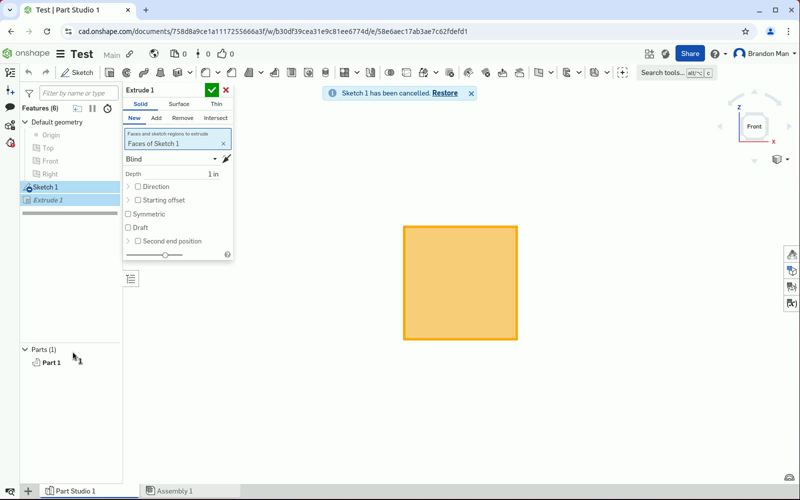
mouse_move(143, 106)
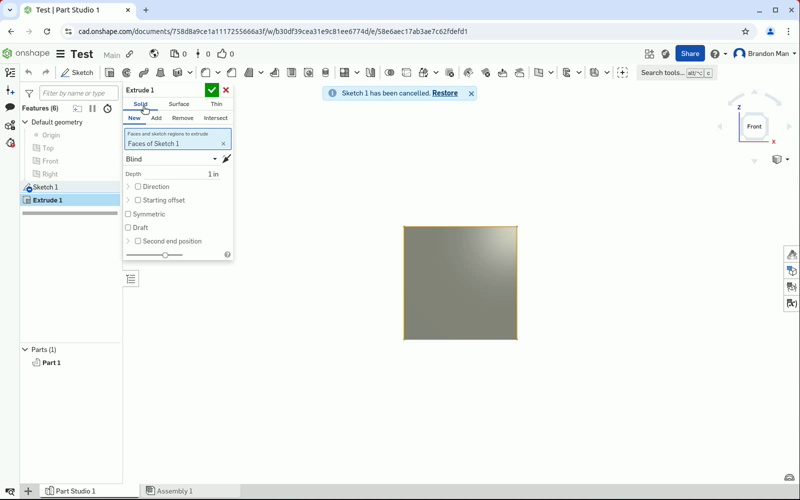
click(143, 106)
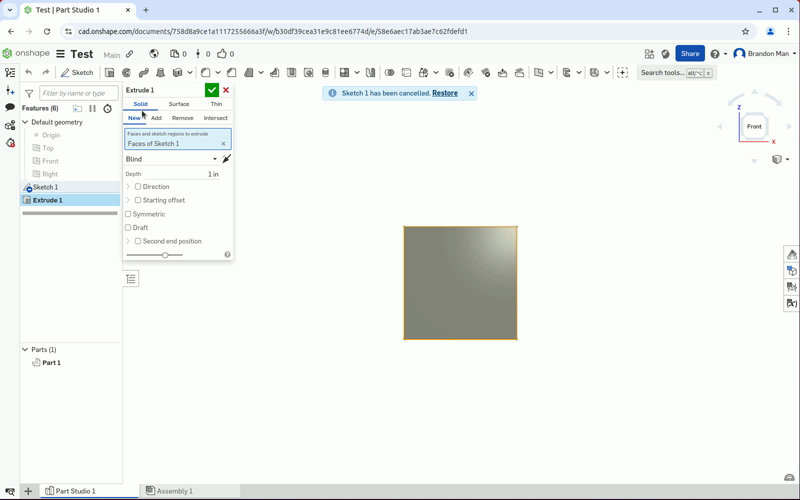
mouse_move(137, 120)
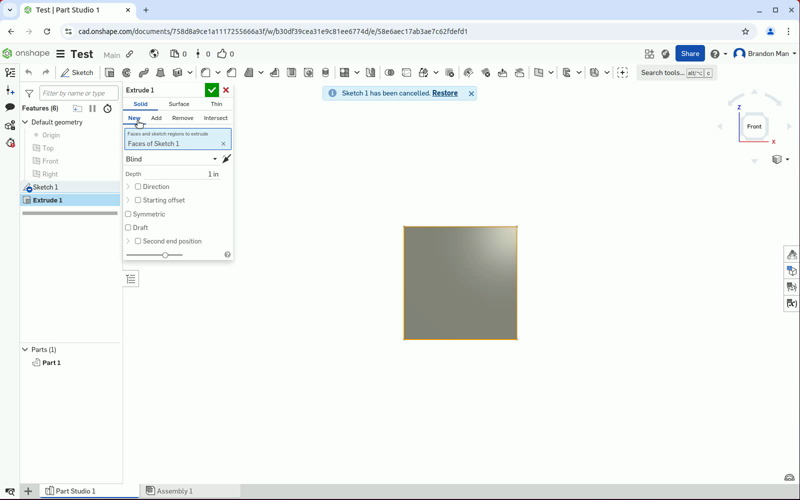
click(137, 120)
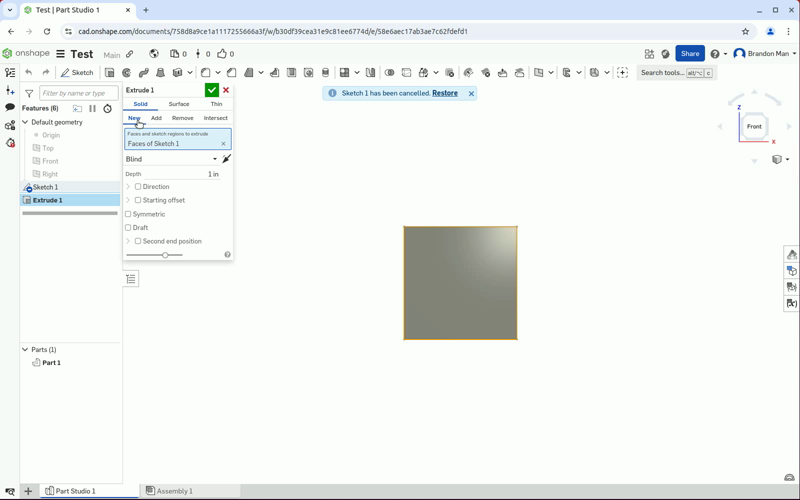
key(tab, 4)
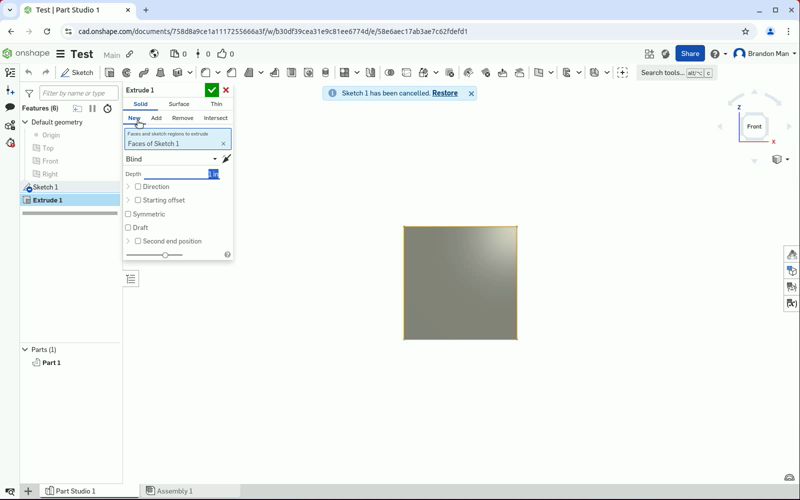
text(23.108)
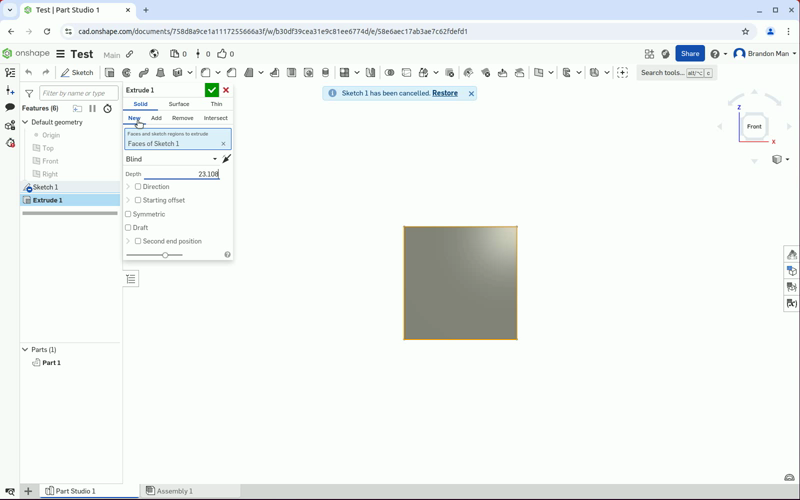
key(enter)
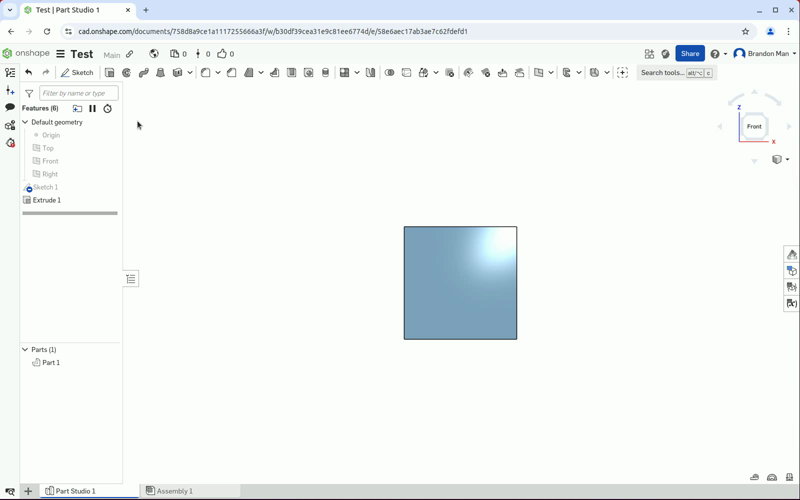
key(shift+h)
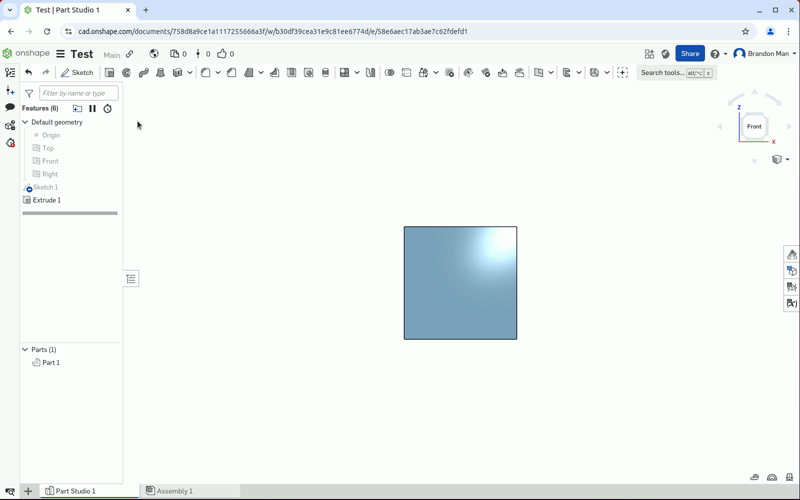
key(shift+h)
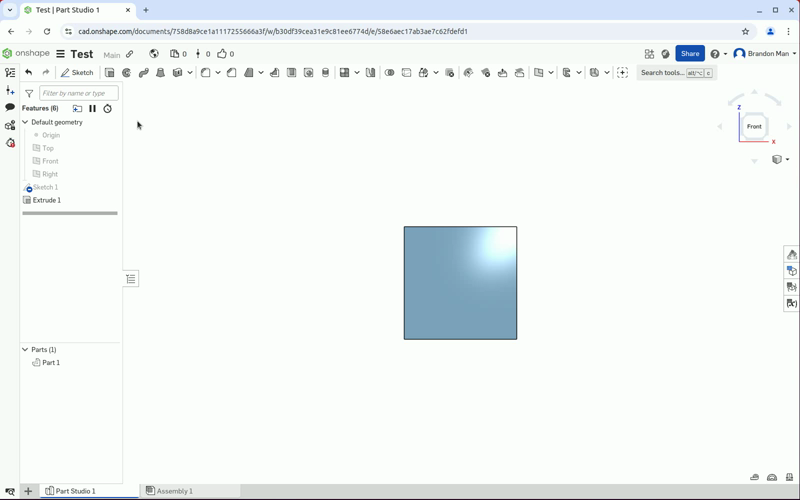
mouse_move(73, 189)
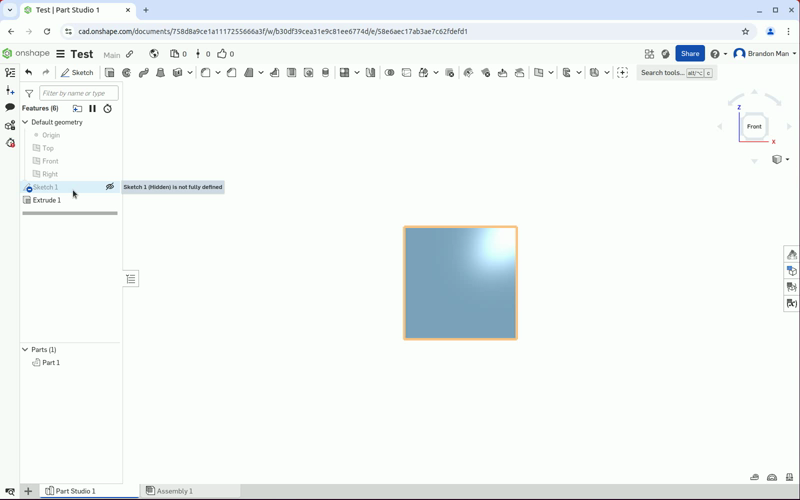
click(73, 189)
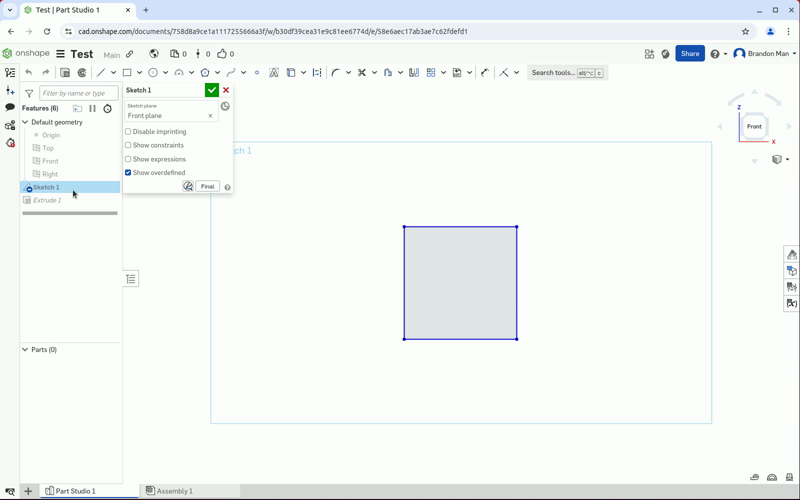
mouse_move(229, 92)
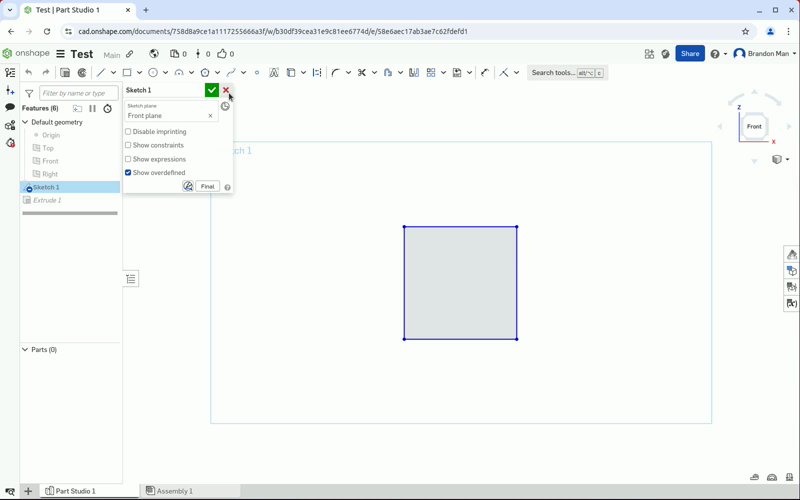
click(229, 92)
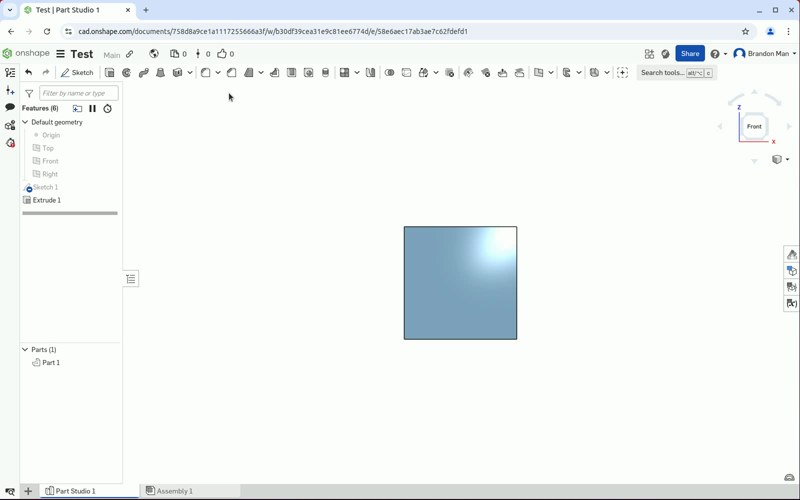
mouse_move(73, 352)
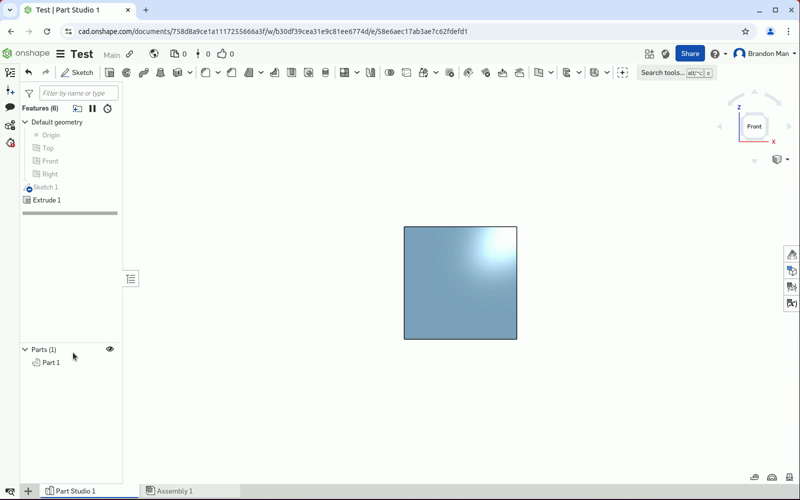
key(y)
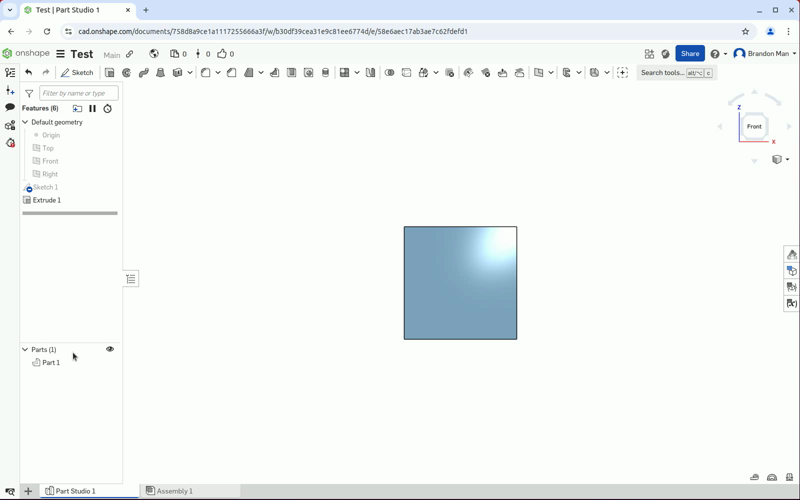
key(shift+p)
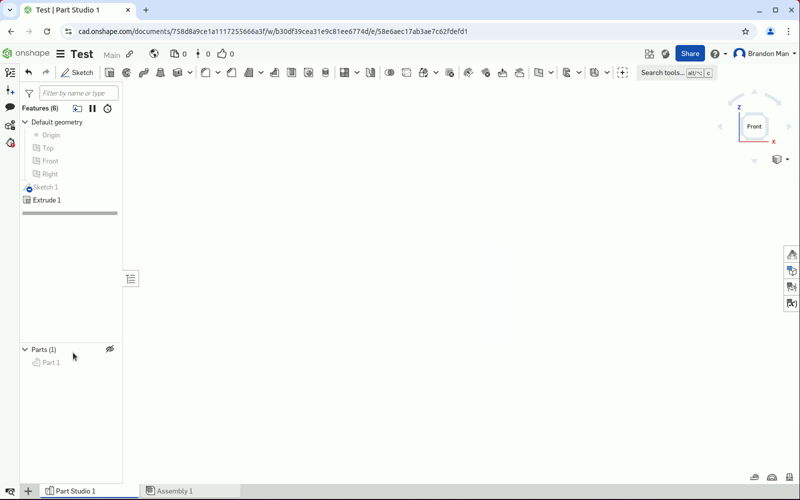
key(space)
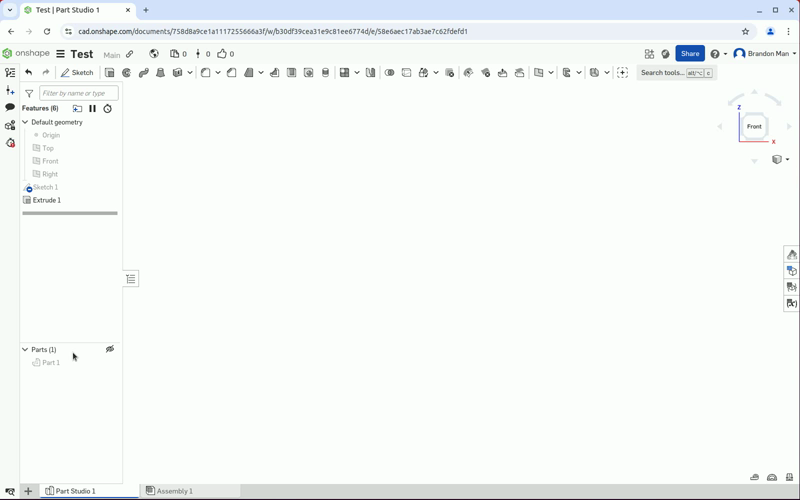
key_down(shift)
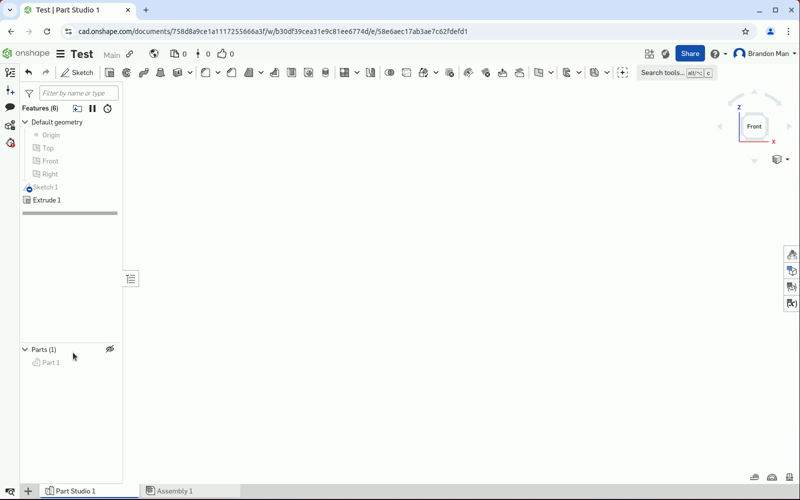
key(down)
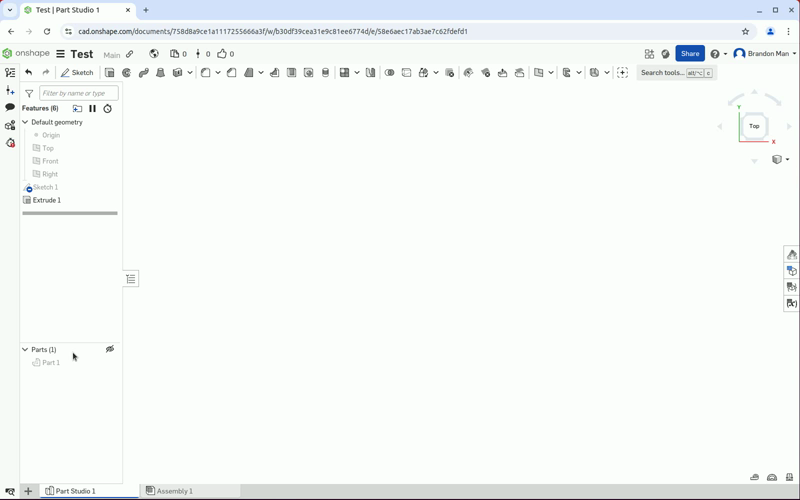
key_up(shift)
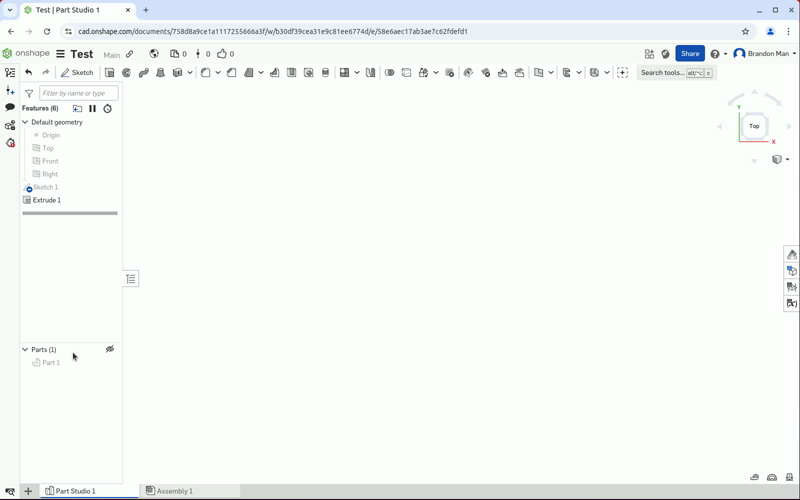
mouse_move(73, 352)
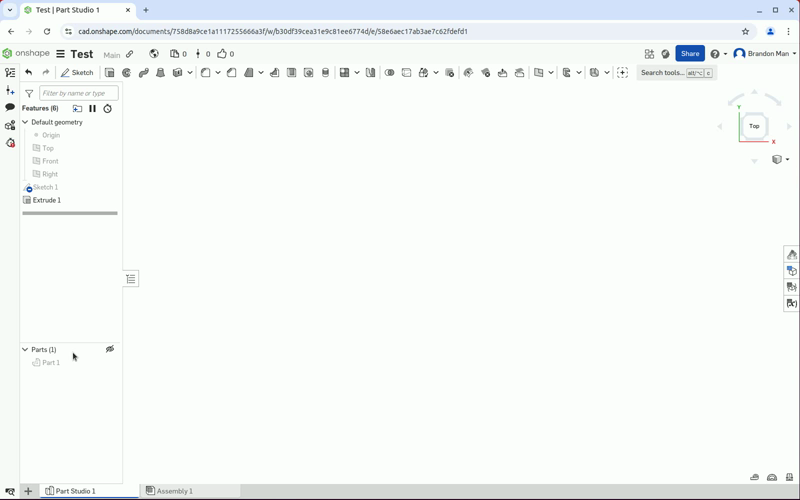
key(shift+y)
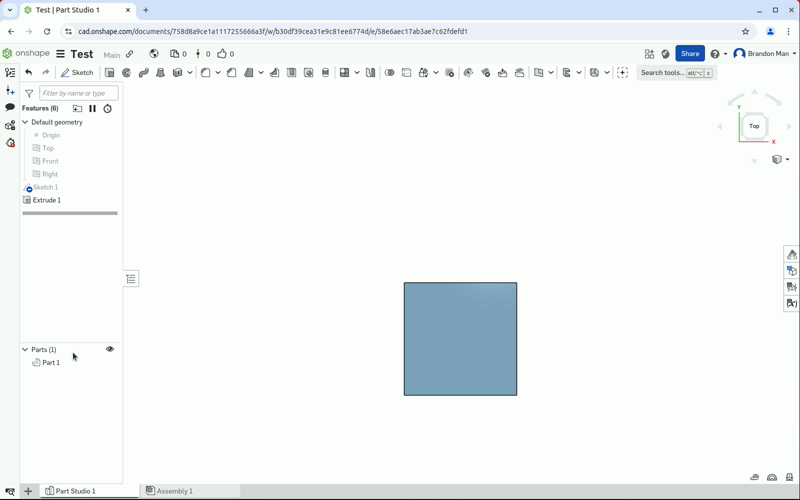
mouse_move(541, 75)
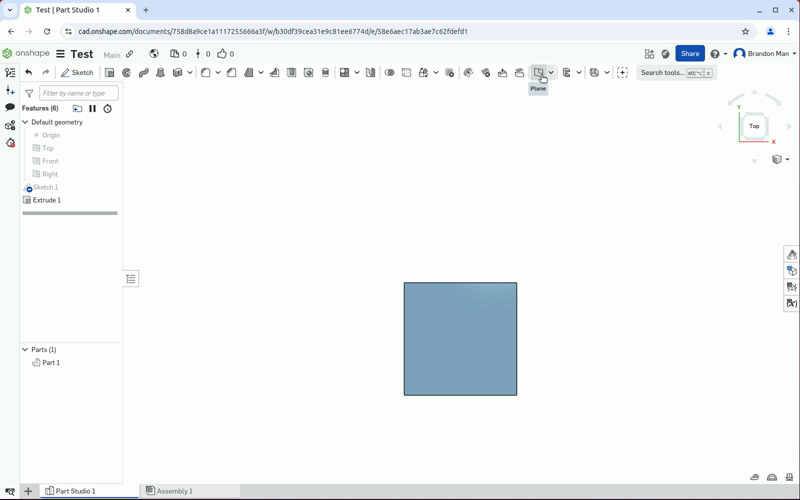
click(541, 75)
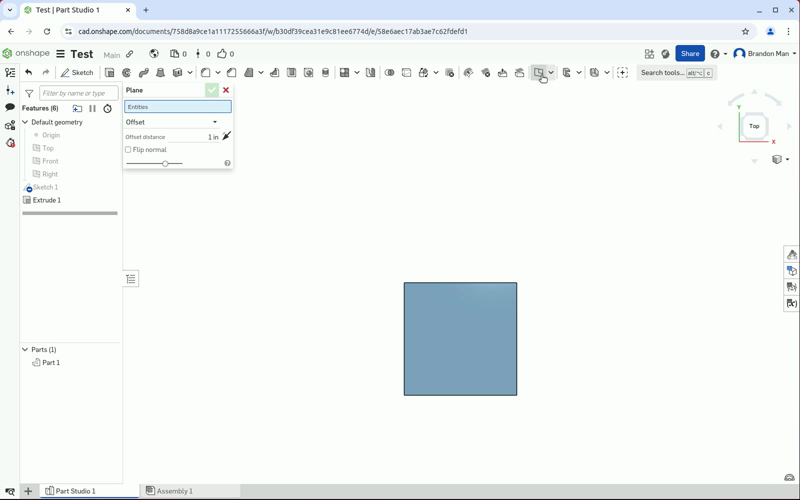
mouse_move(73, 150)
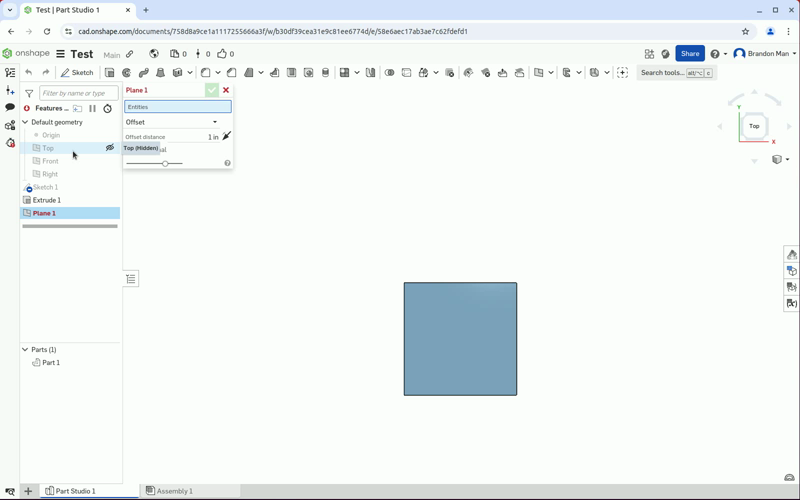
click(73, 150)
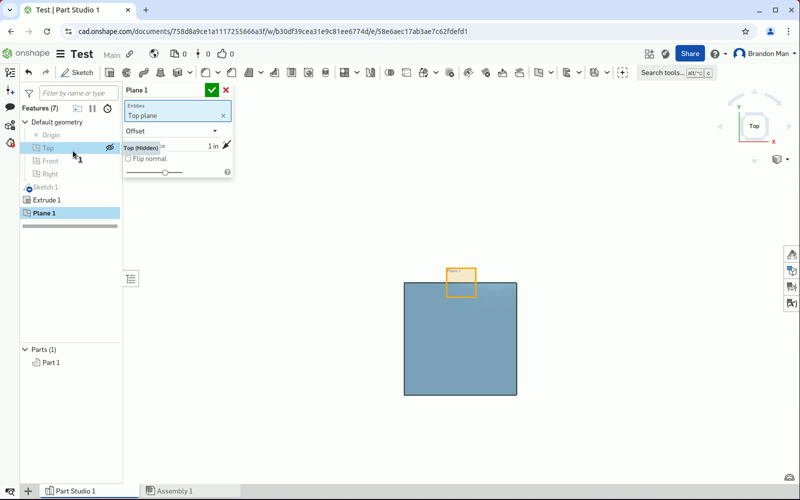
key(tab, 2)
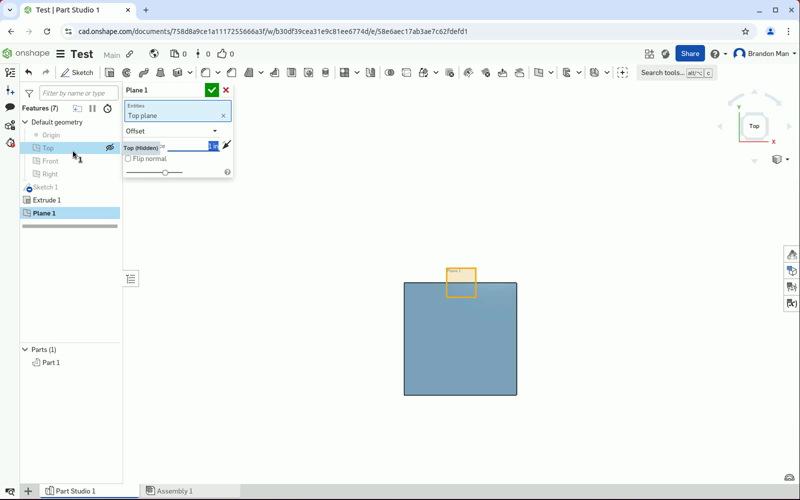
text(11.554)
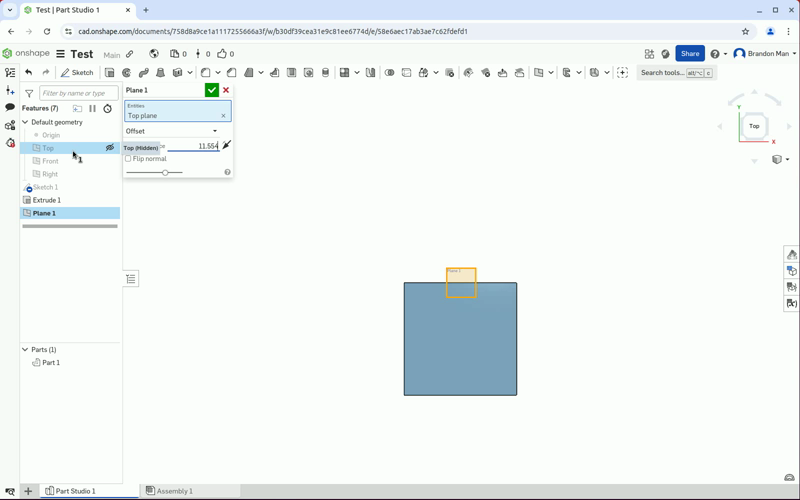
key(enter, 2)
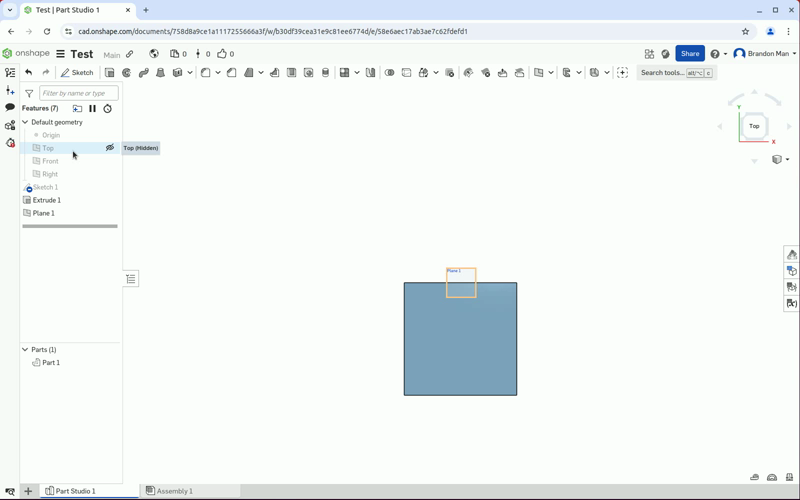
key(shift+s)
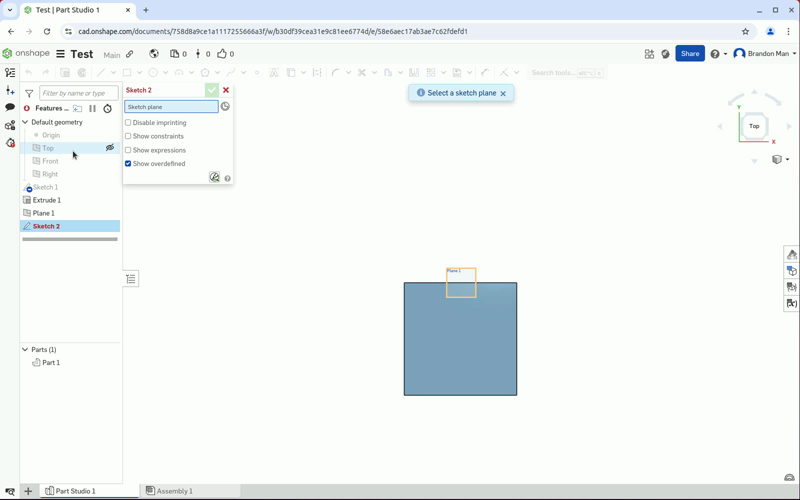
mouse_move(73, 215)
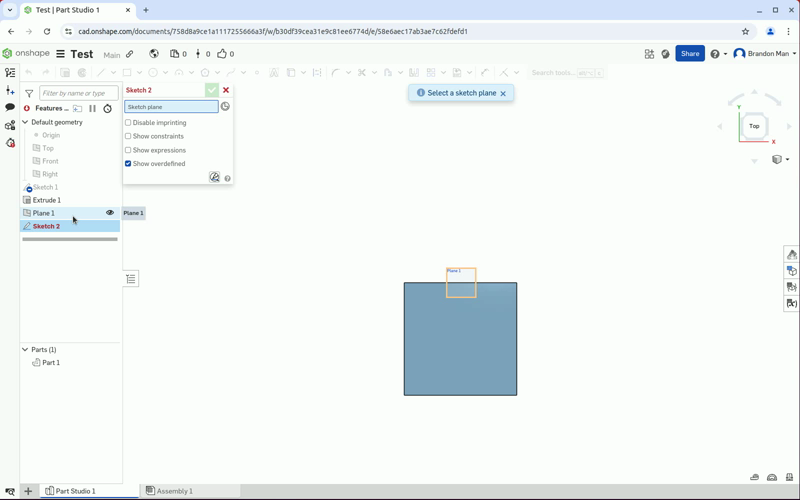
click(73, 215)
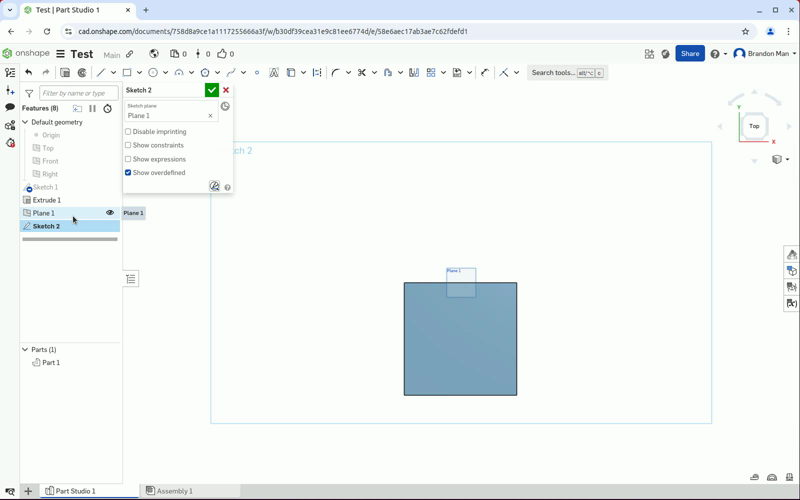
mouse_move(73, 352)
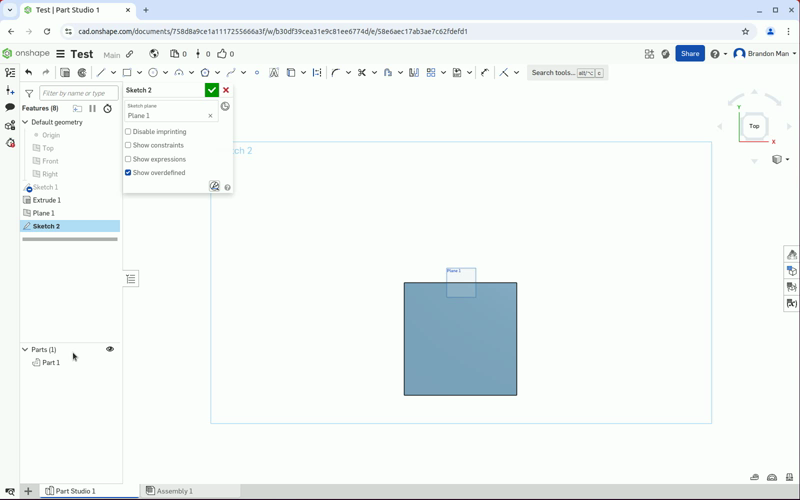
key(y)
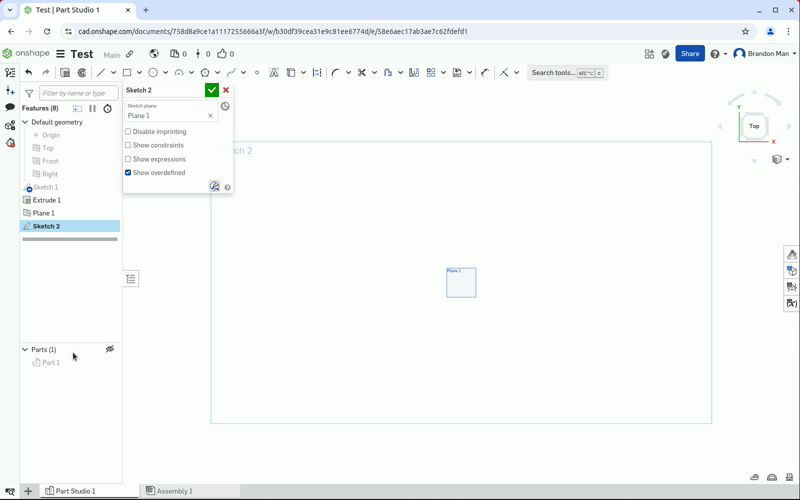
key(c)
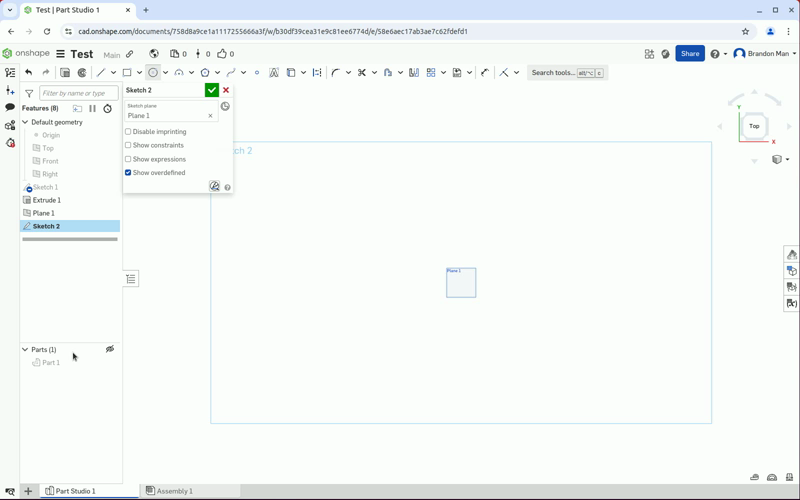
key_down(shift)
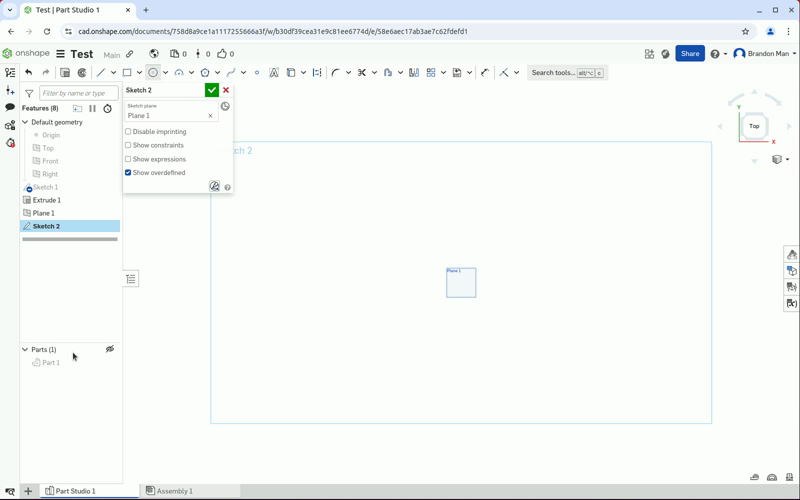
mouse_move(461, 339)
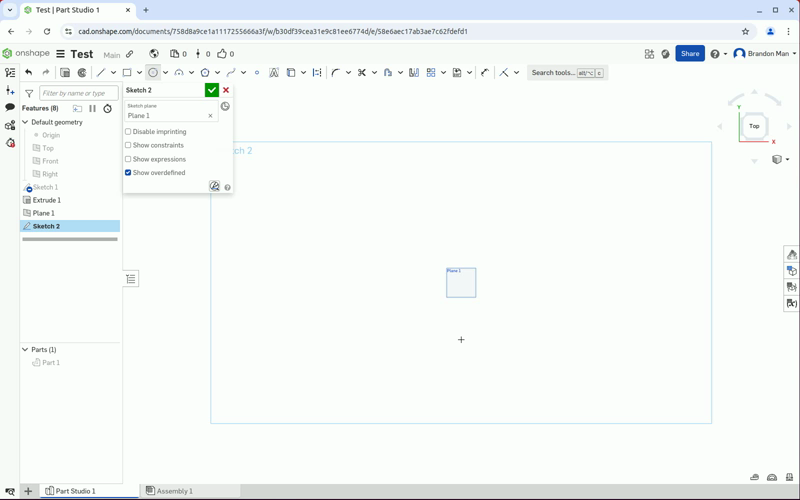
click(461, 339)
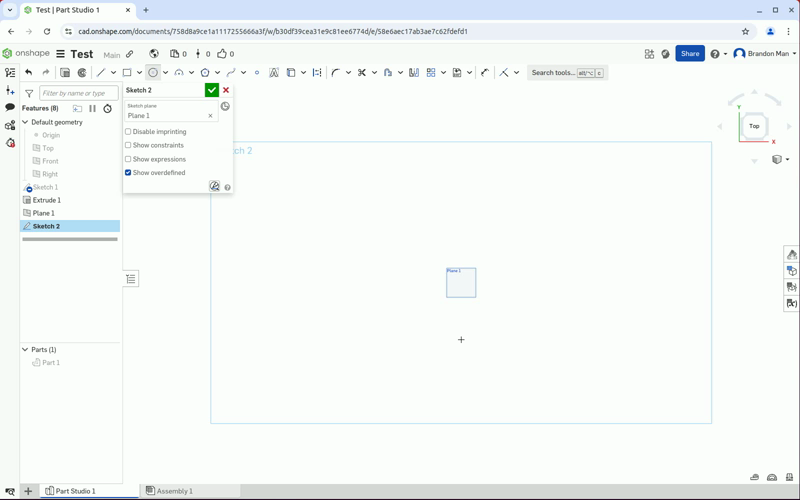
key_up(shift)
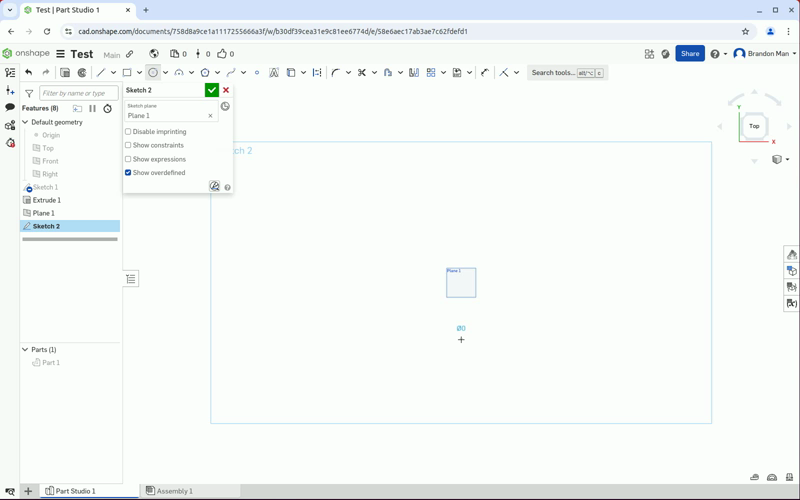
mouse_move(490, 339)
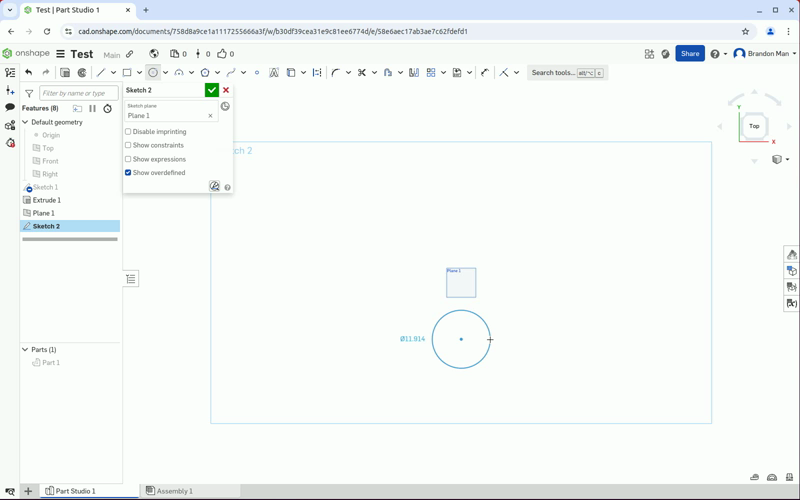
click(490, 339)
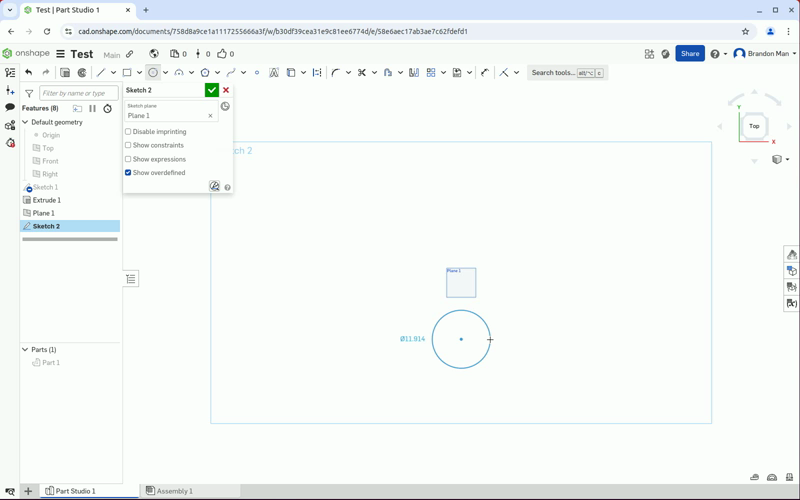
key(esc)
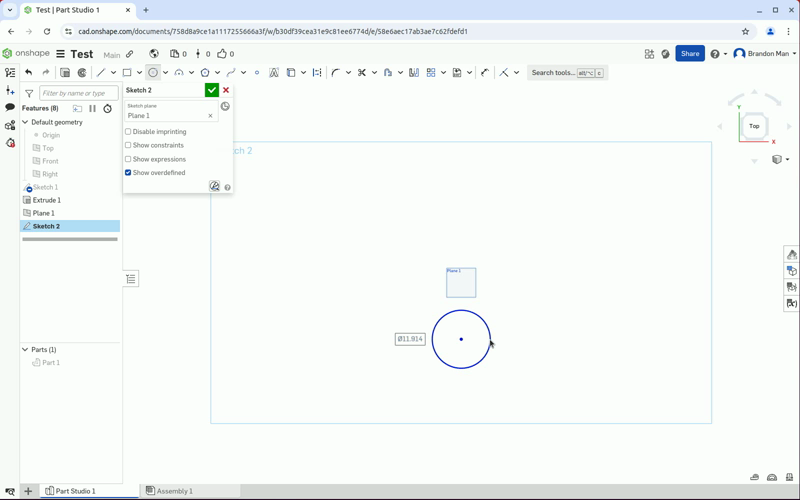
mouse_move(438, 336)
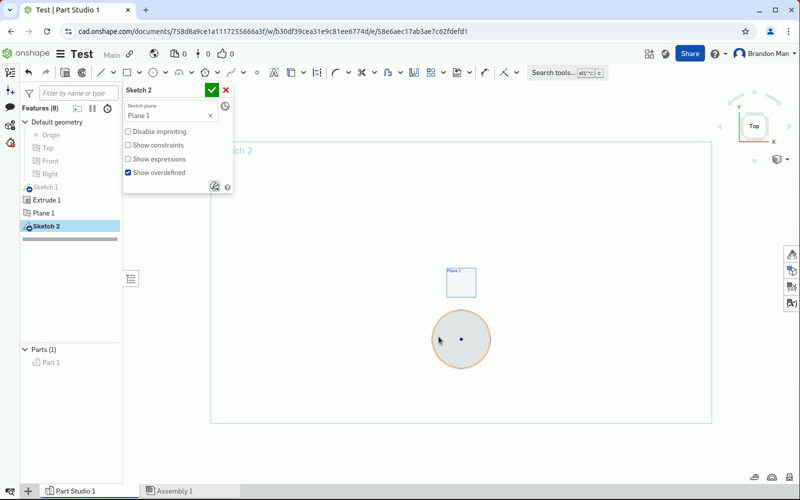
click(438, 336)
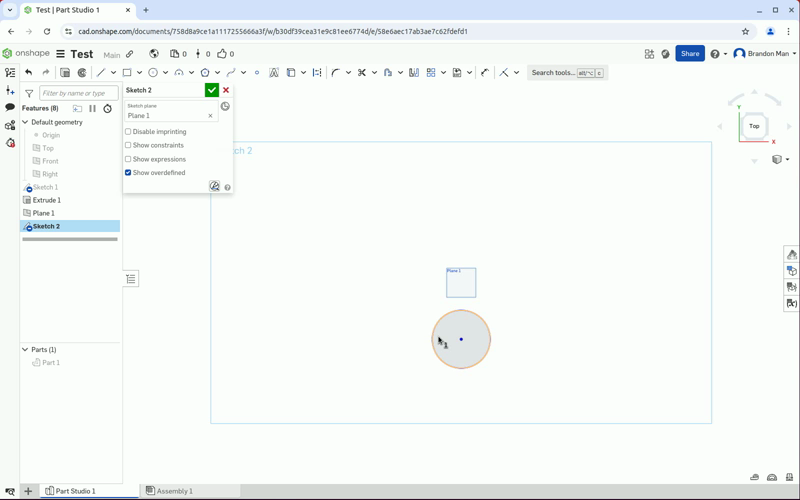
mouse_move(73, 352)
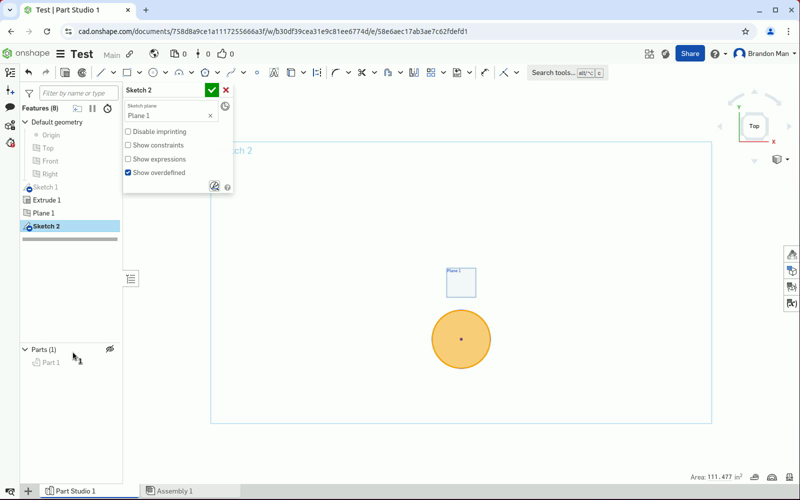
key(shift+y)
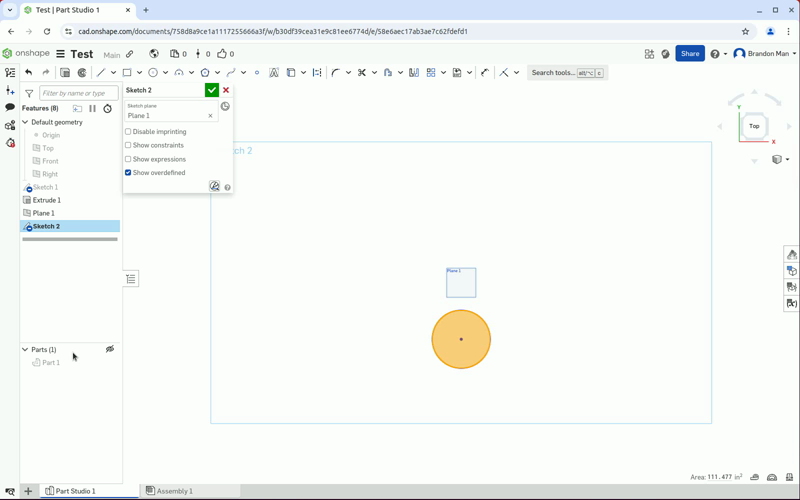
key(shift+e)
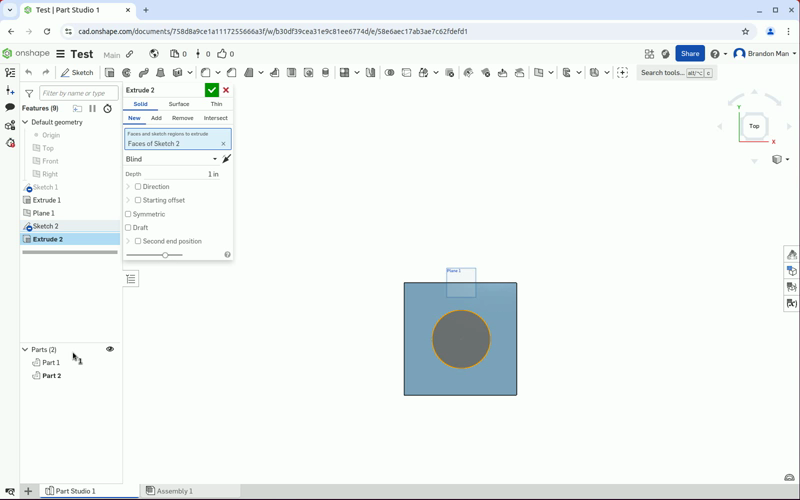
mouse_move(143, 106)
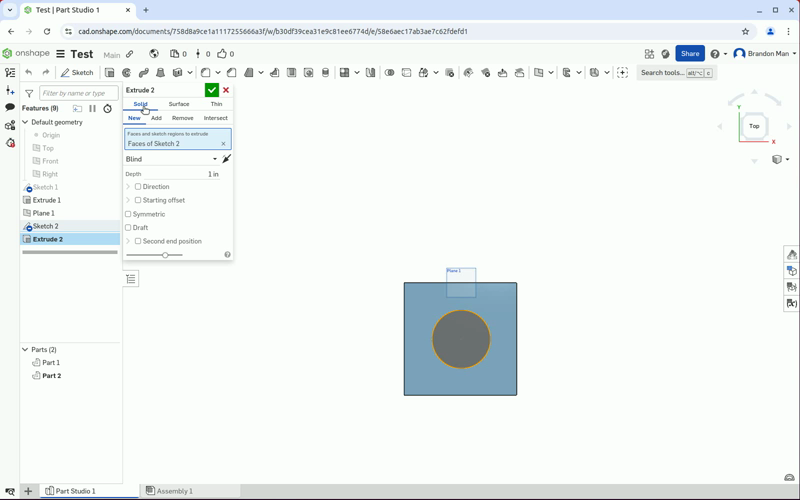
click(143, 106)
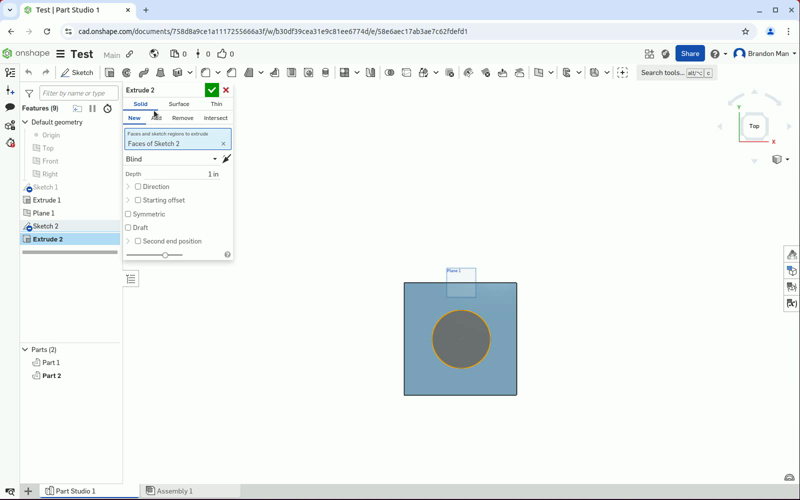
mouse_move(186, 120)
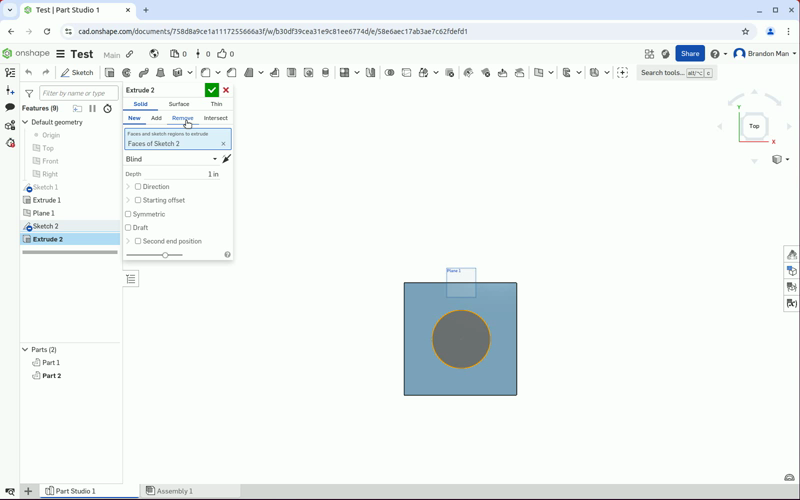
click(186, 120)
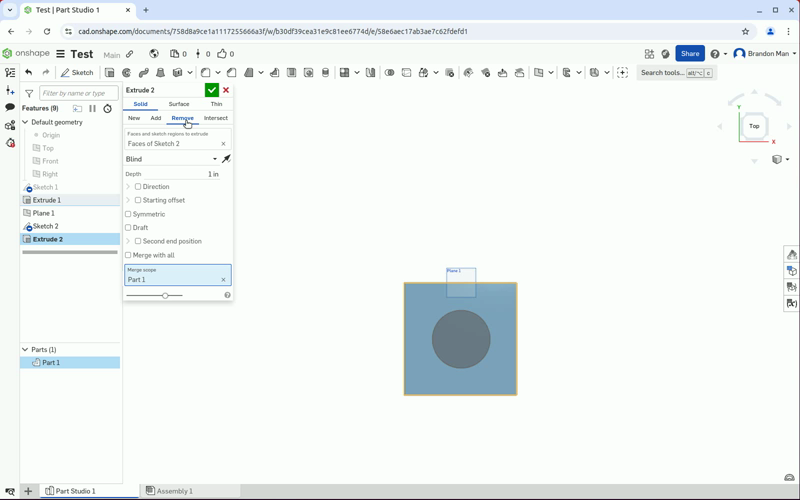
key(tab, 4)
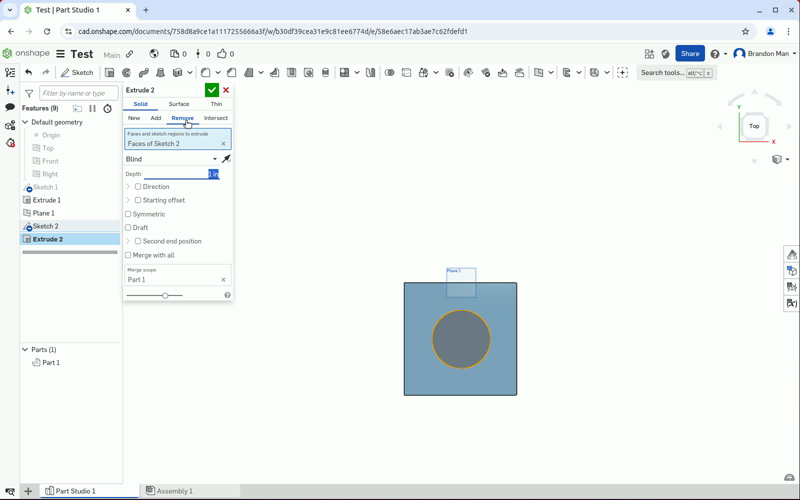
text(17.331)
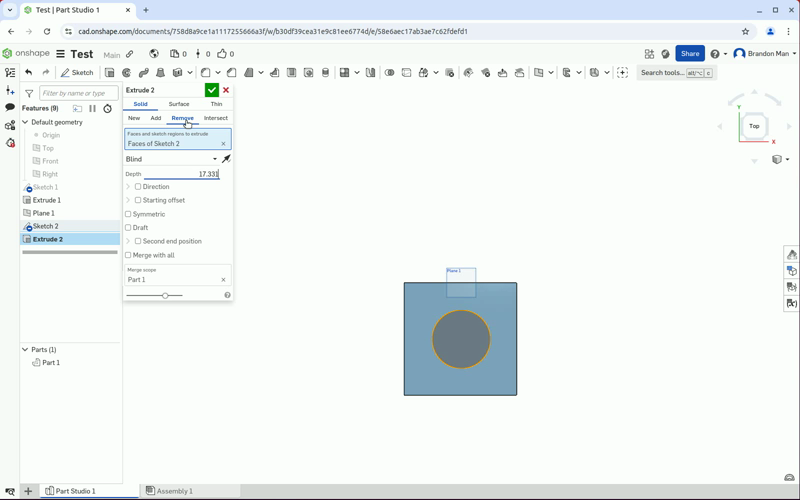
key(tab, 6)
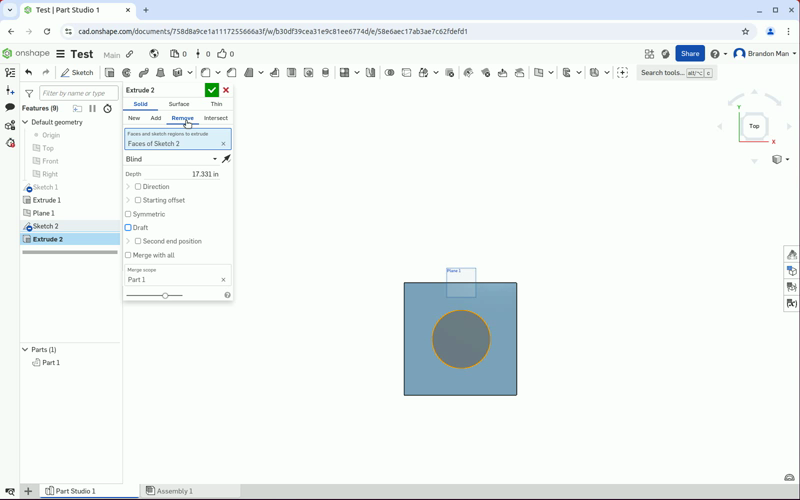
key(space)
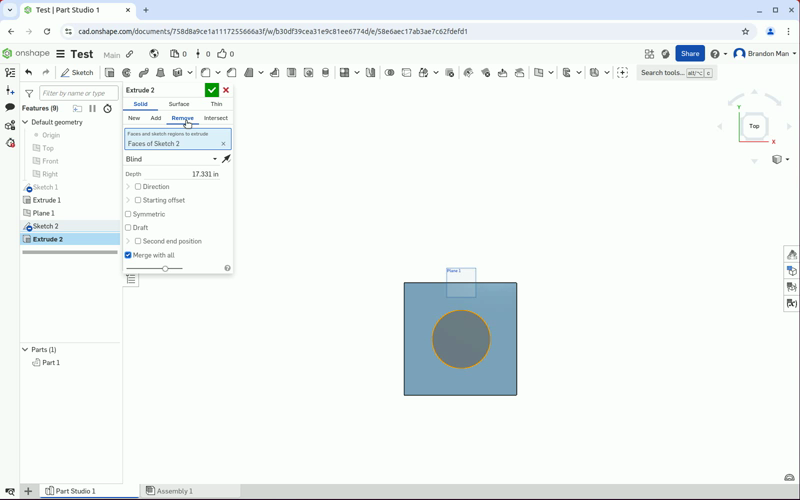
key(enter)
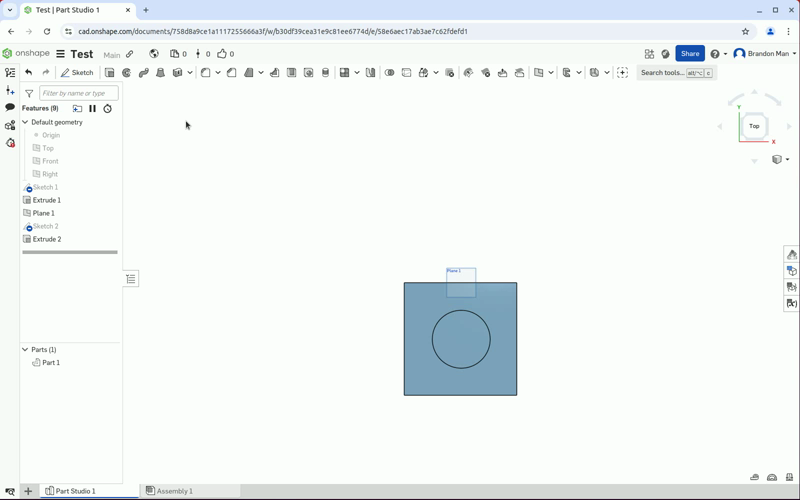
key(shift+h)
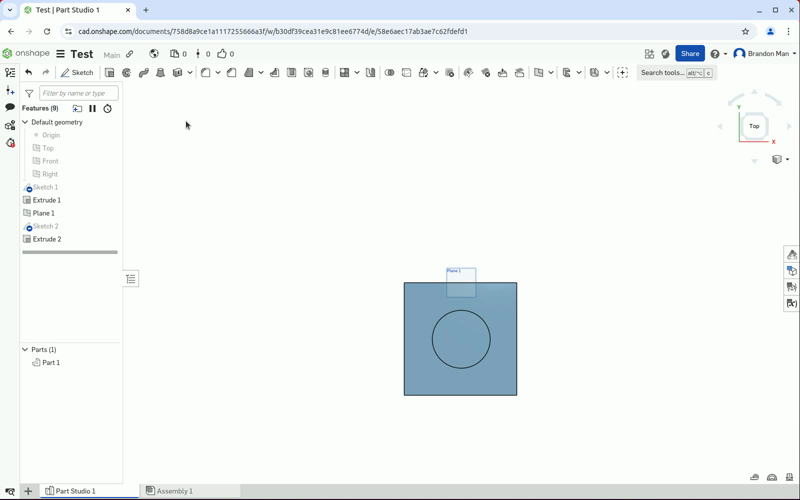
key(shift+h)
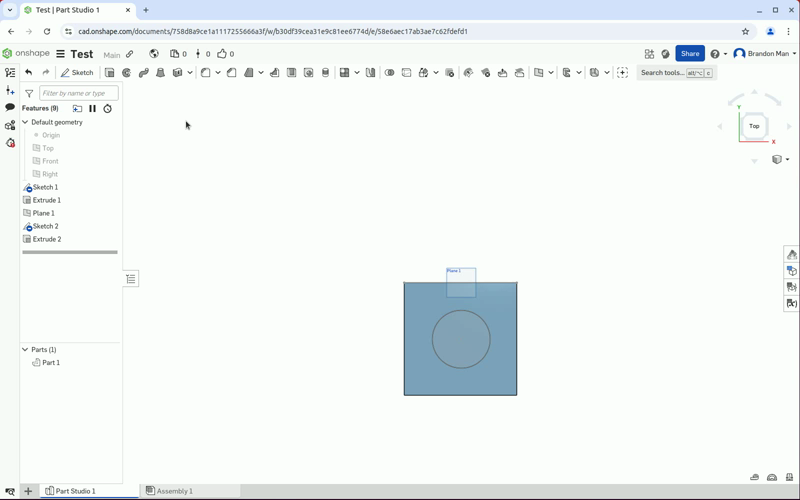
key(shift+7)
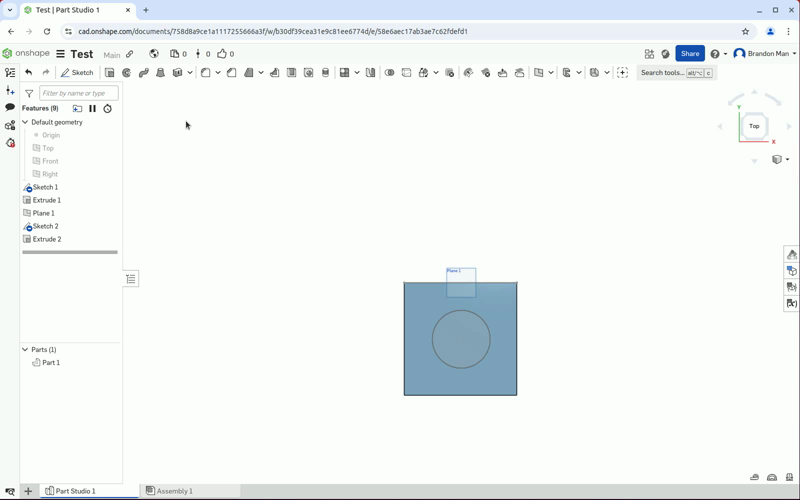
key(up, 3)
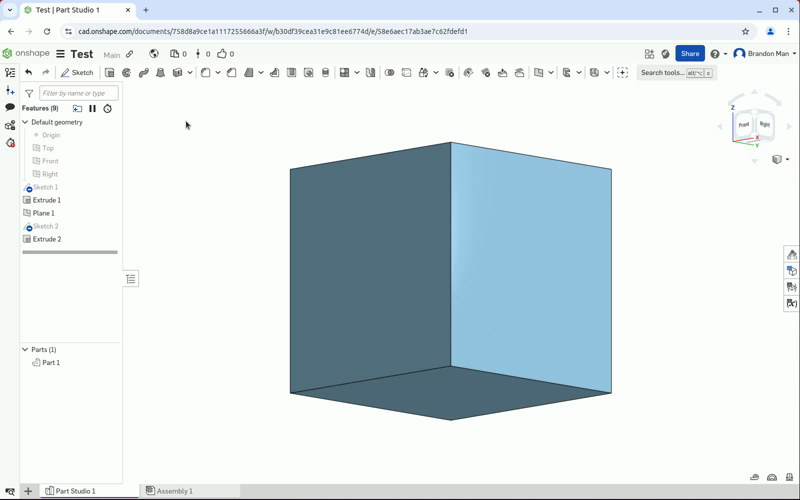
key(left, 3)
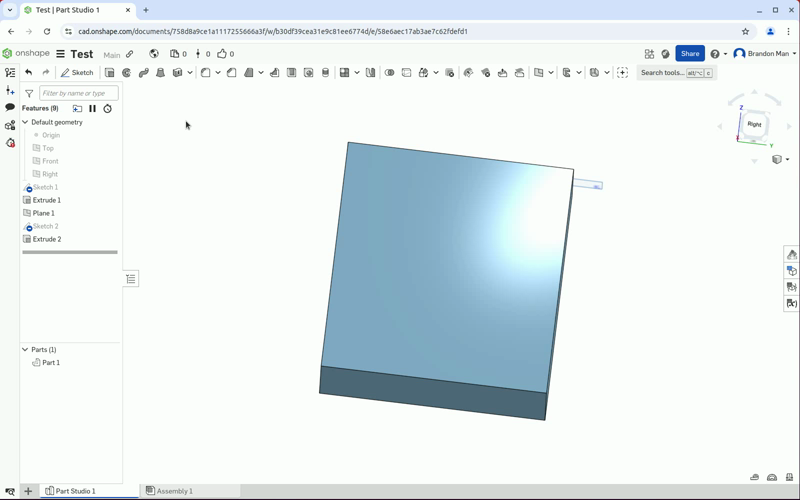
key(right, 3)
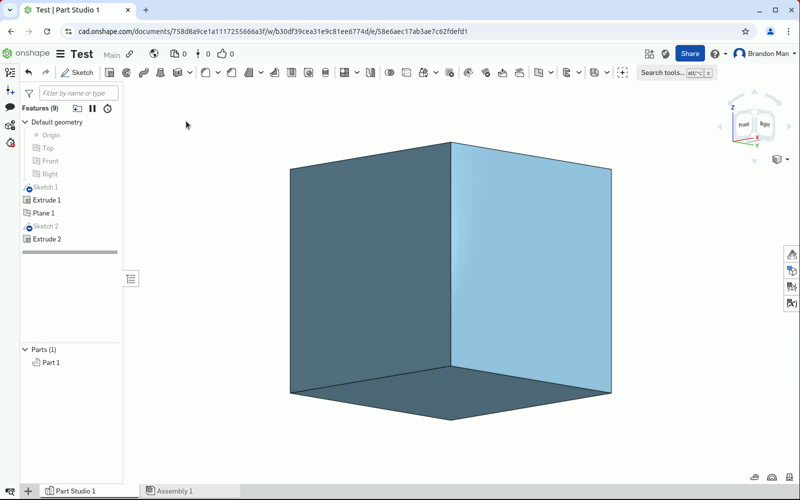
key(down, 3)
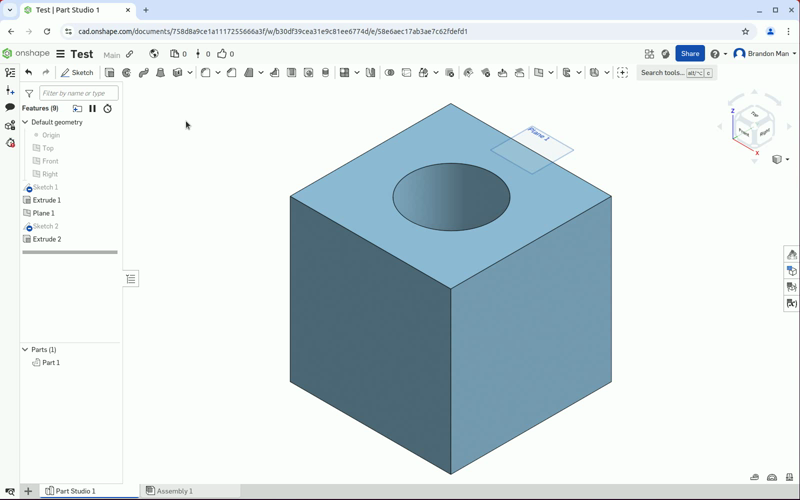
mouse_move(73, 189)
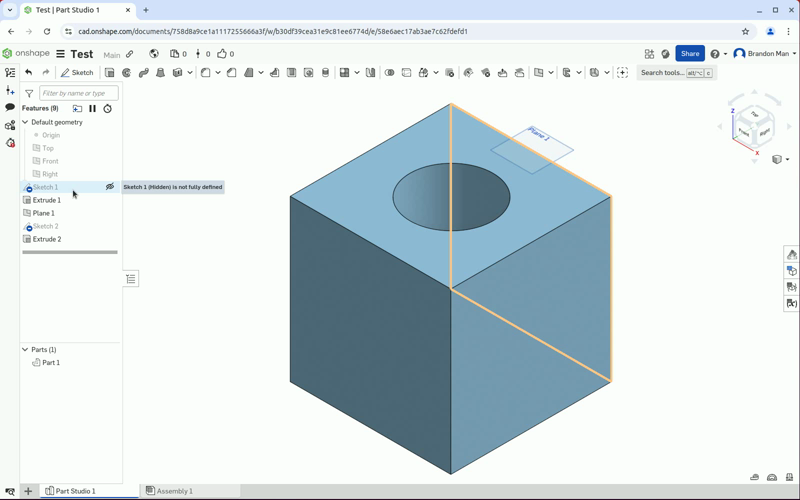
click(73, 189)